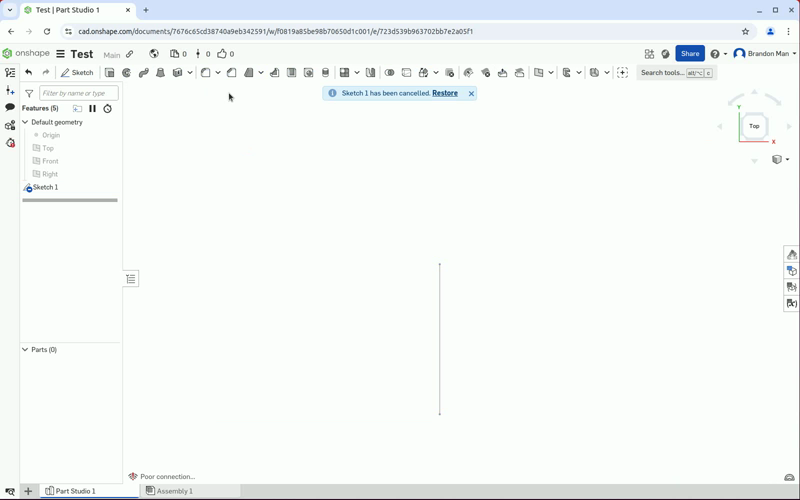
key(shift+h)
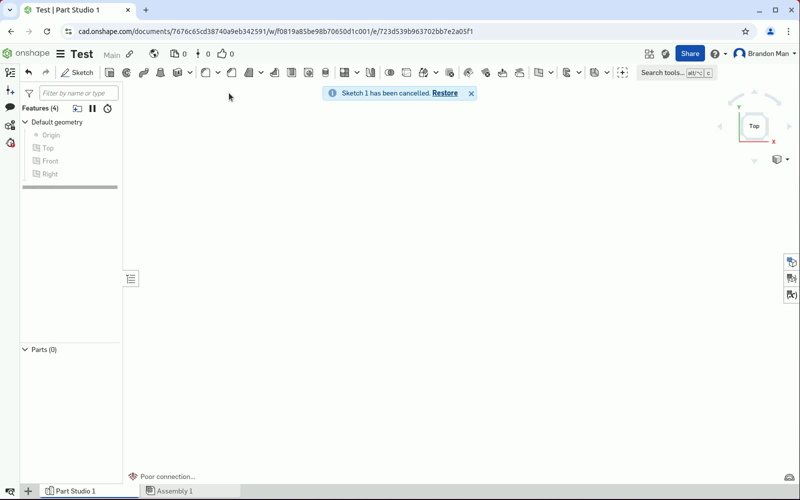
mouse_move(73, 352)
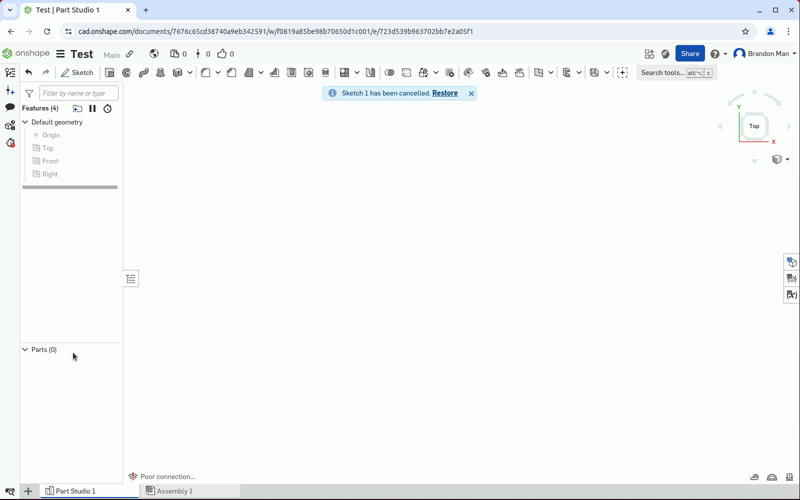
key(y)
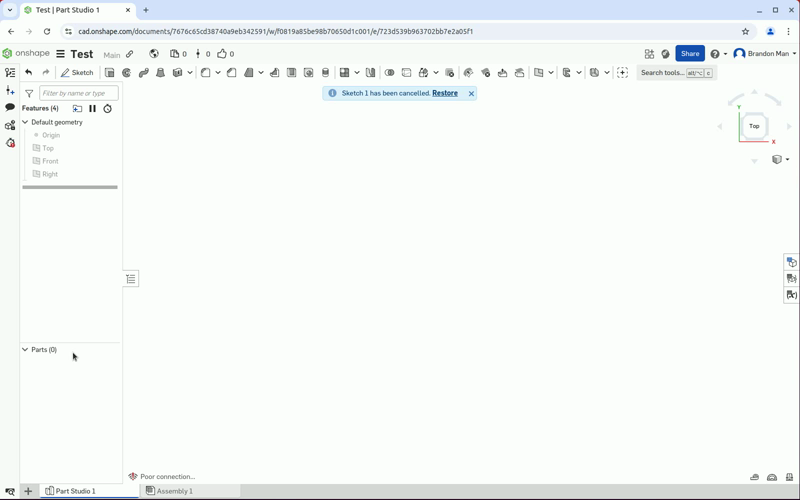
key(shift+p)
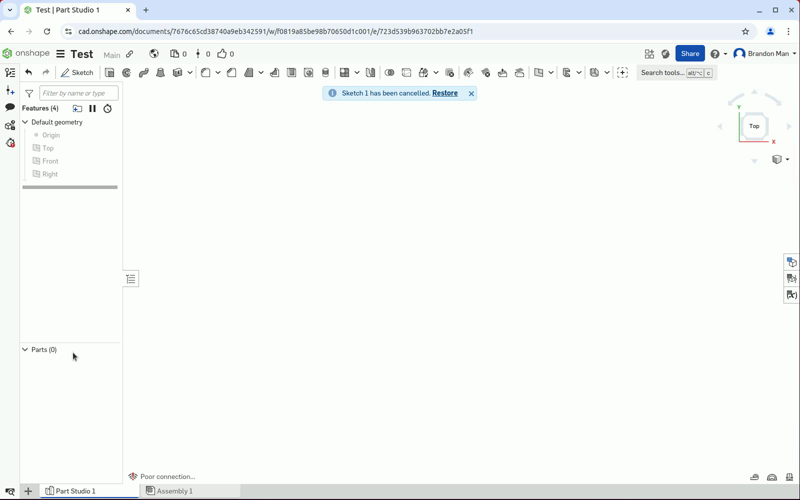
key(space)
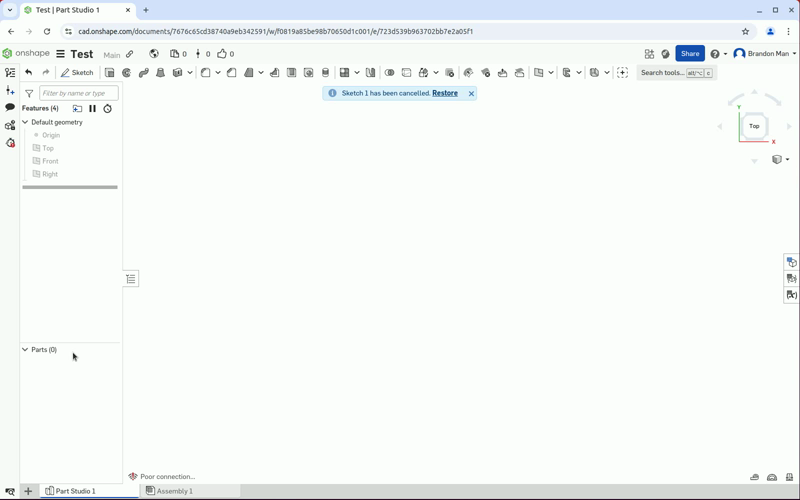
key_down(shift)
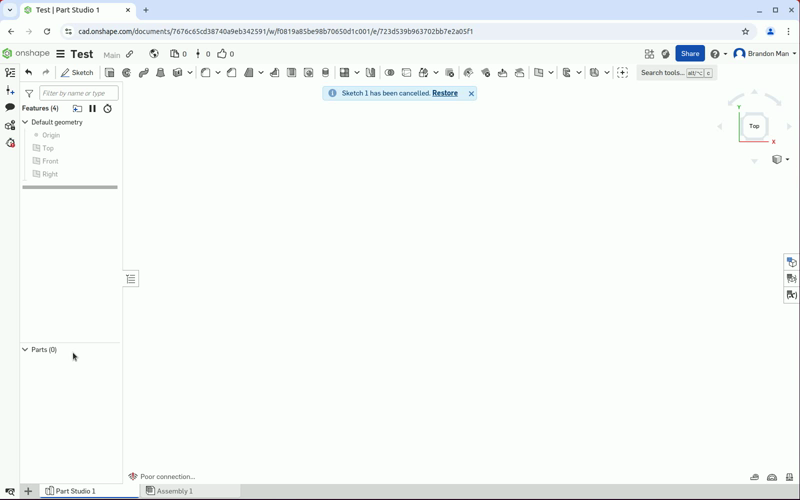
key(up)
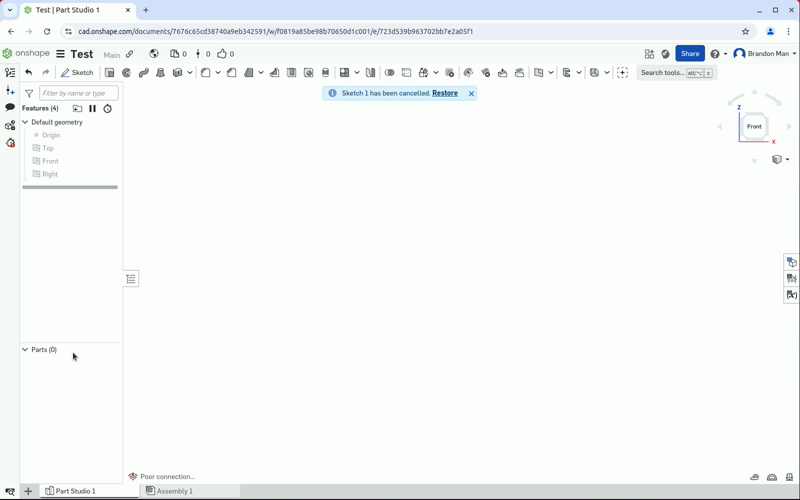
key_up(shift)
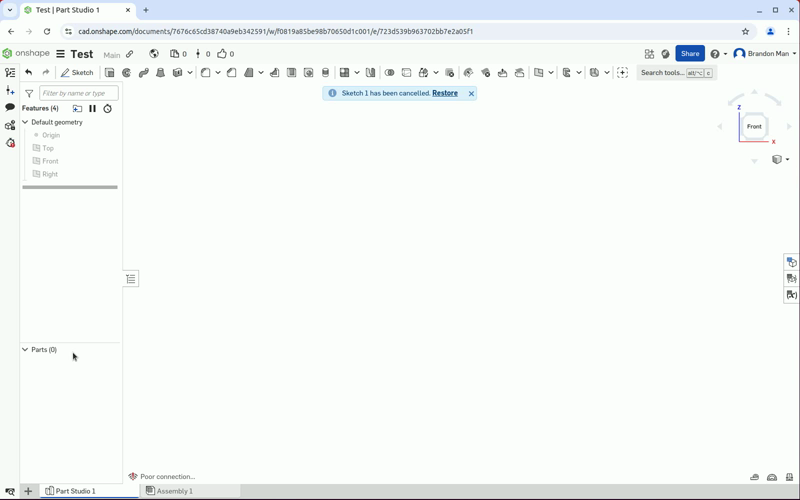
mouse_move(73, 352)
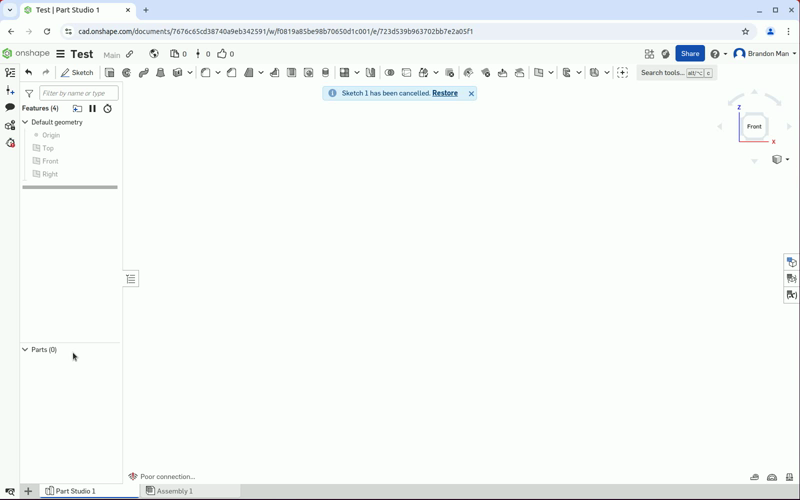
key(shift+y)
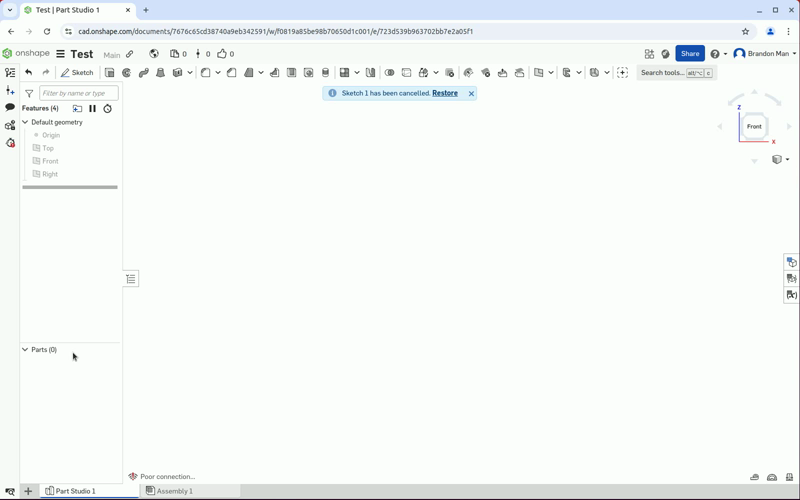
key(shift+s)
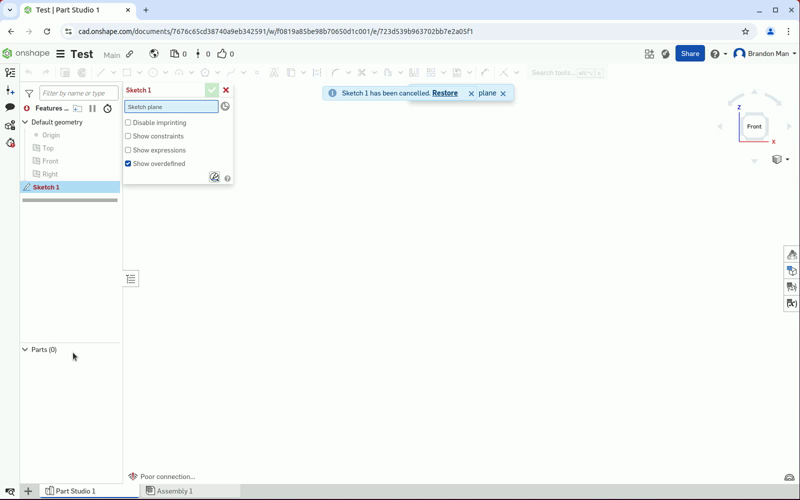
mouse_move(73, 163)
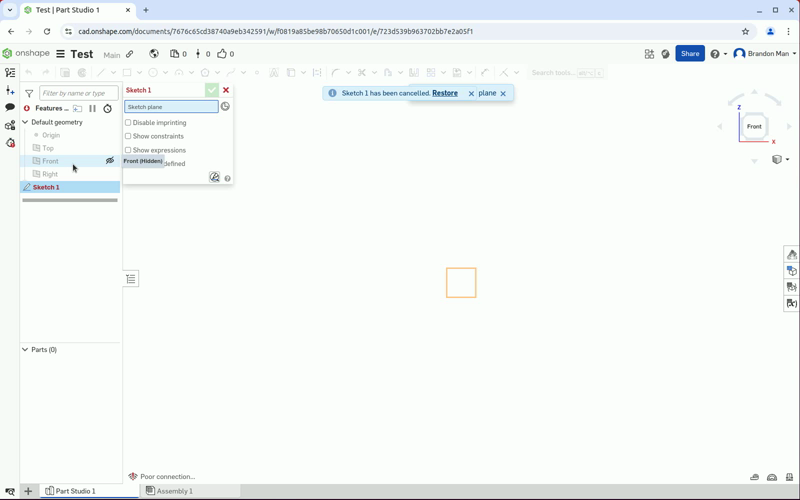
click(73, 163)
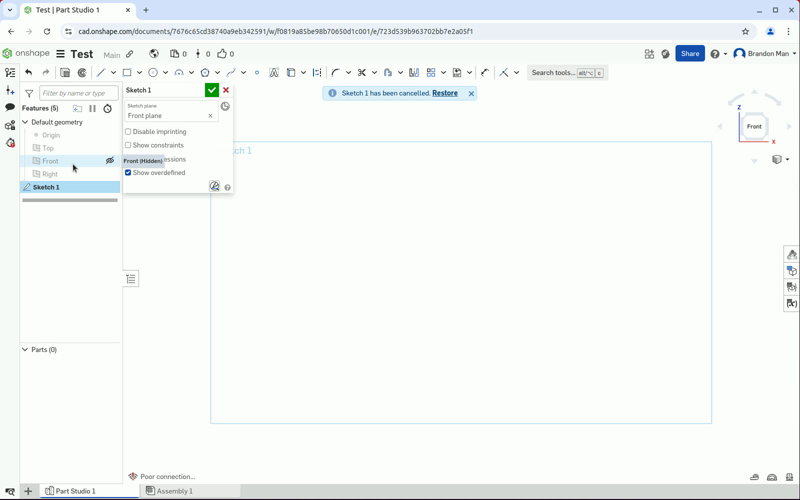
mouse_move(73, 352)
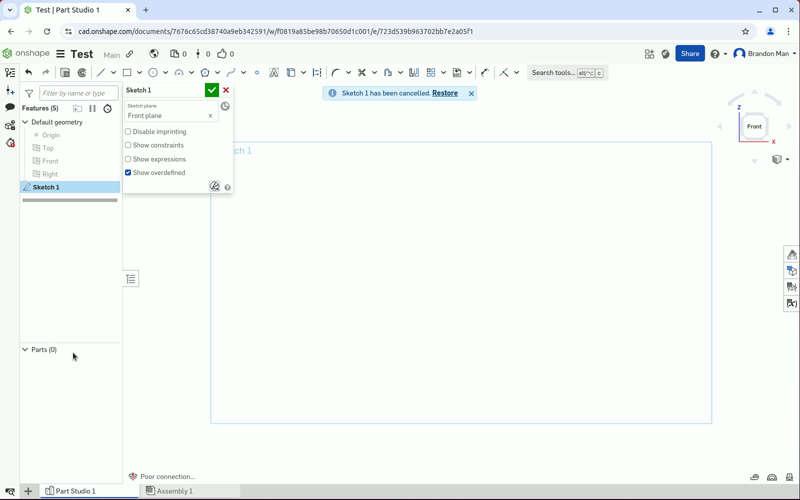
key(y)
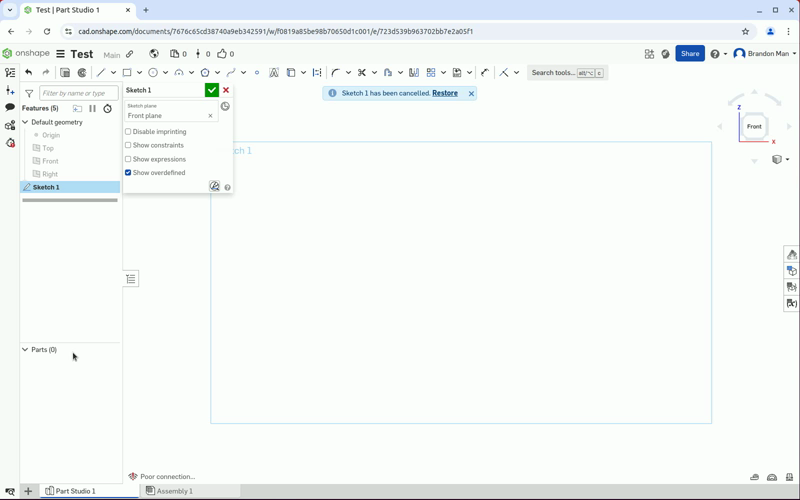
key(a)
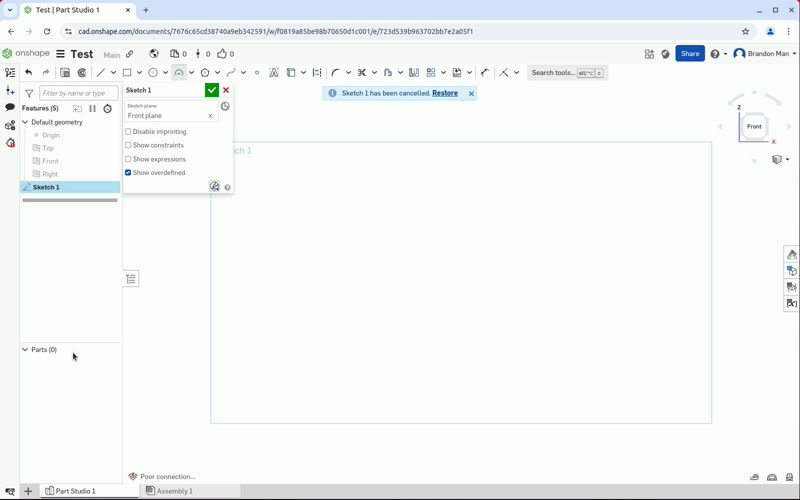
key_down(shift)
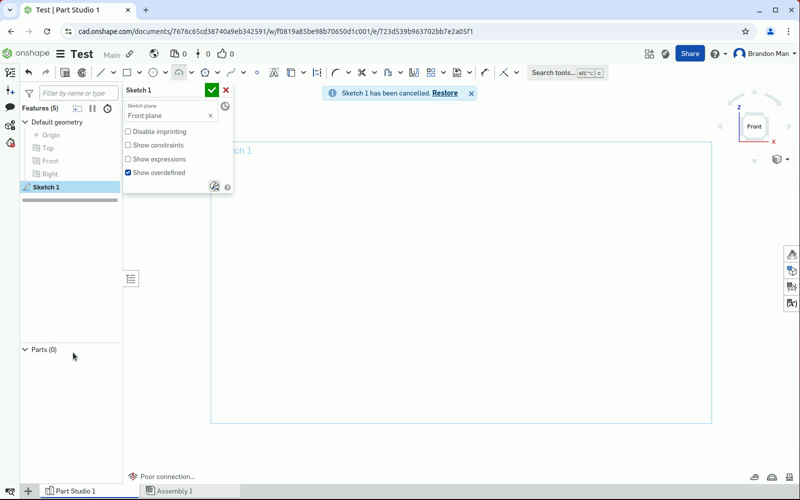
mouse_move(413, 314)
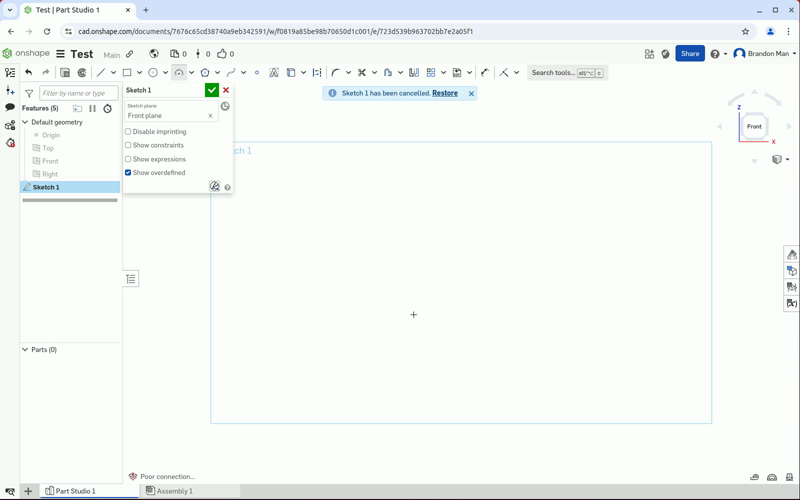
click(413, 314)
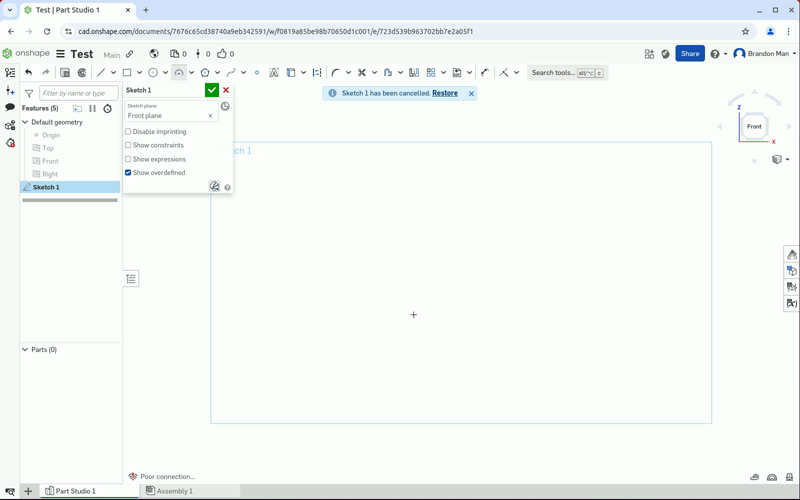
key_up(shift)
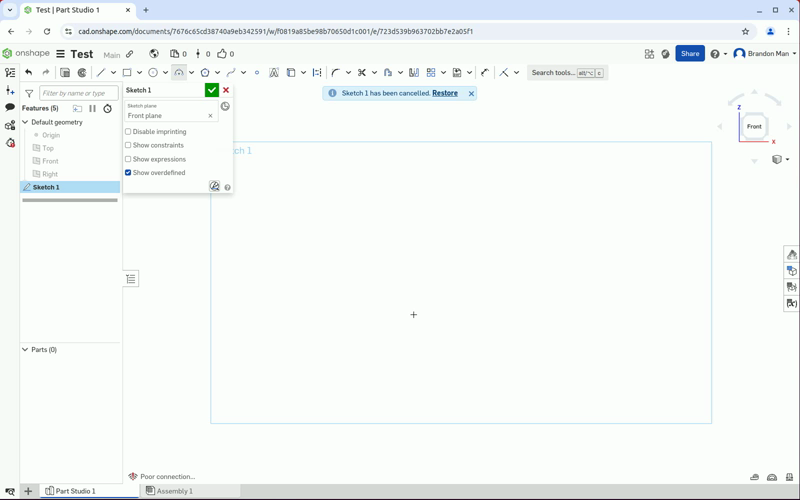
key_down(shift)
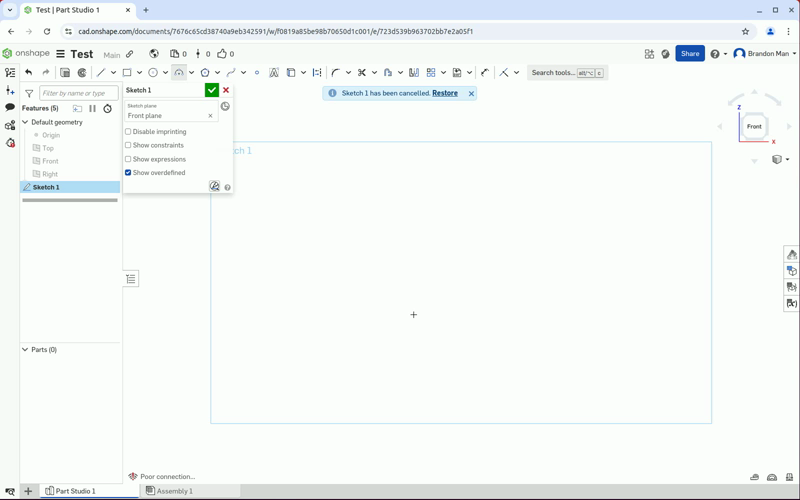
mouse_move(503, 306)
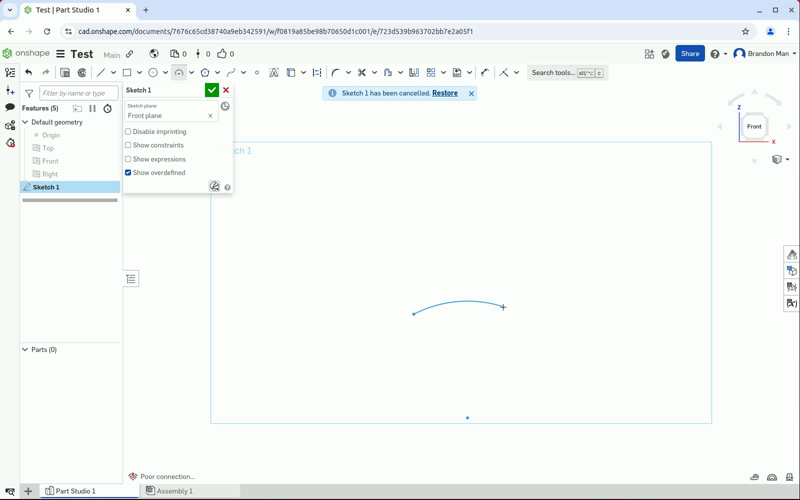
click(503, 306)
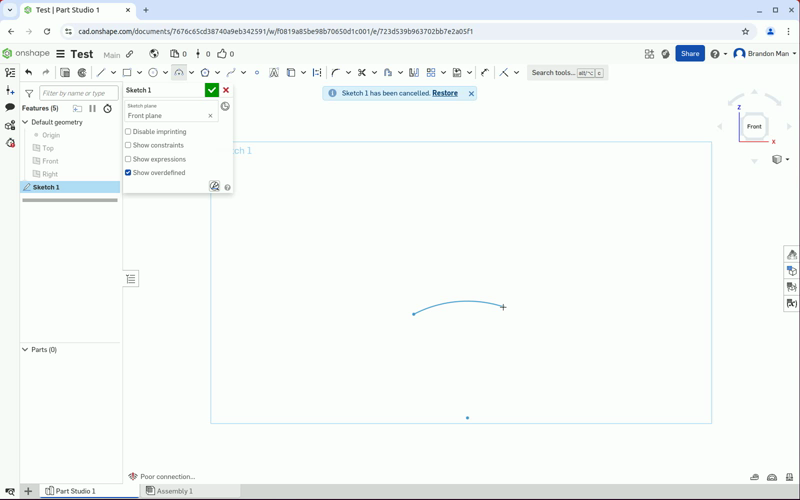
mouse_move(465, 396)
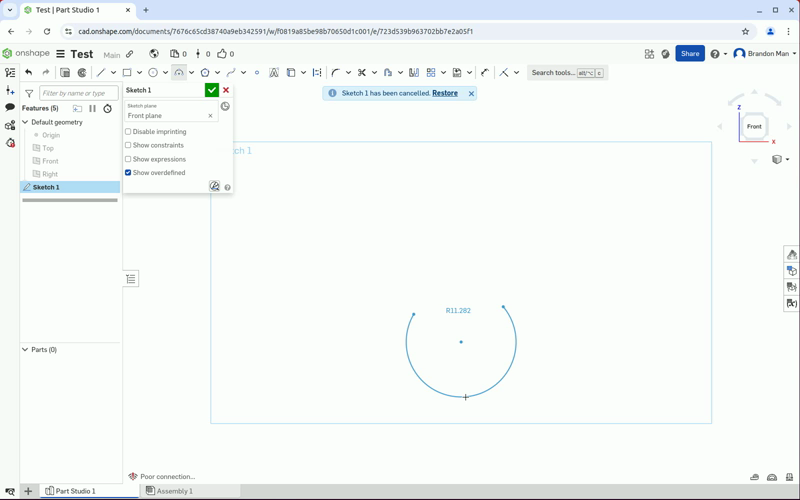
click(465, 396)
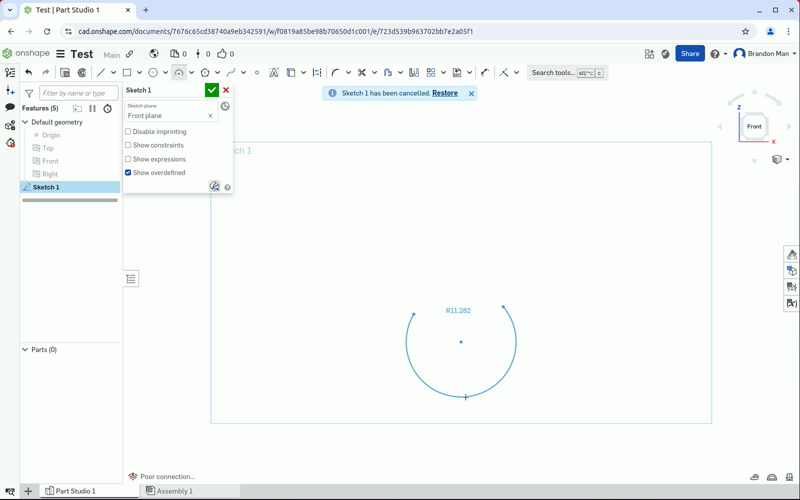
key_up(shift)
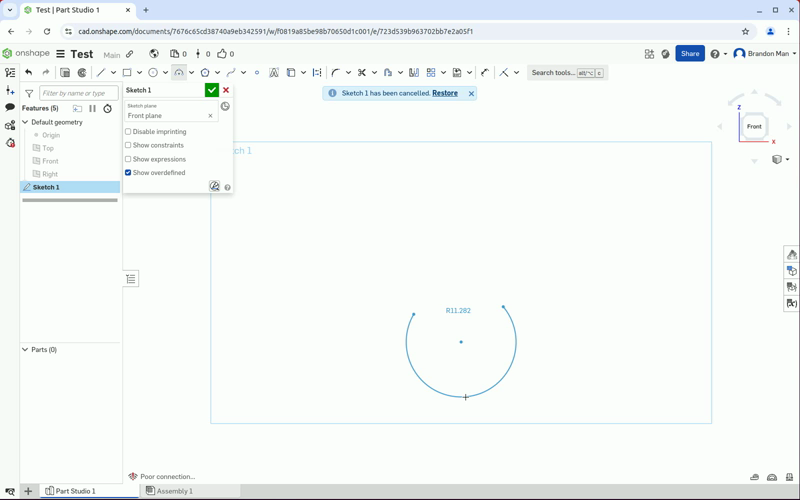
key(esc)
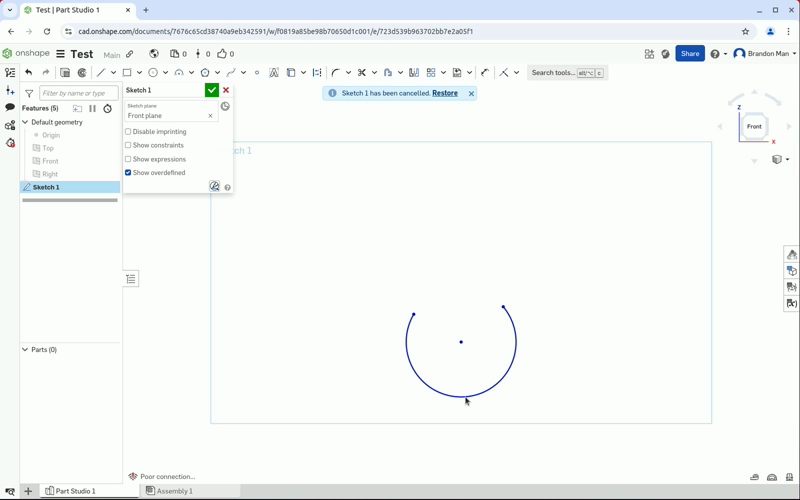
key(l)
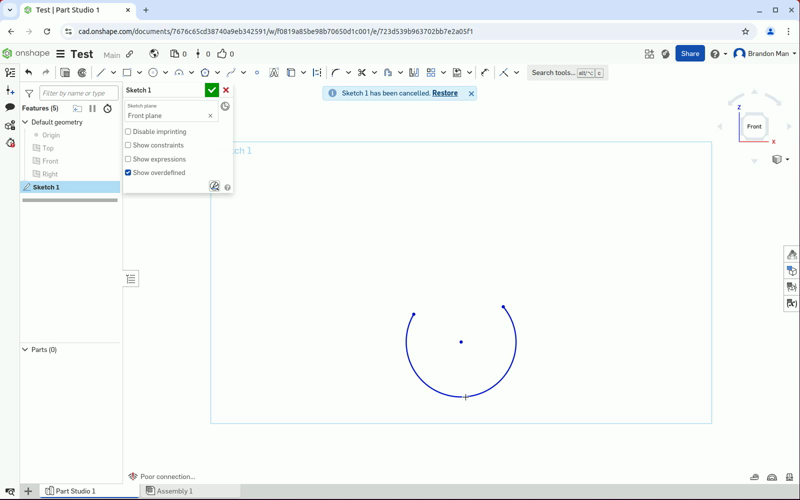
mouse_move(503, 306)
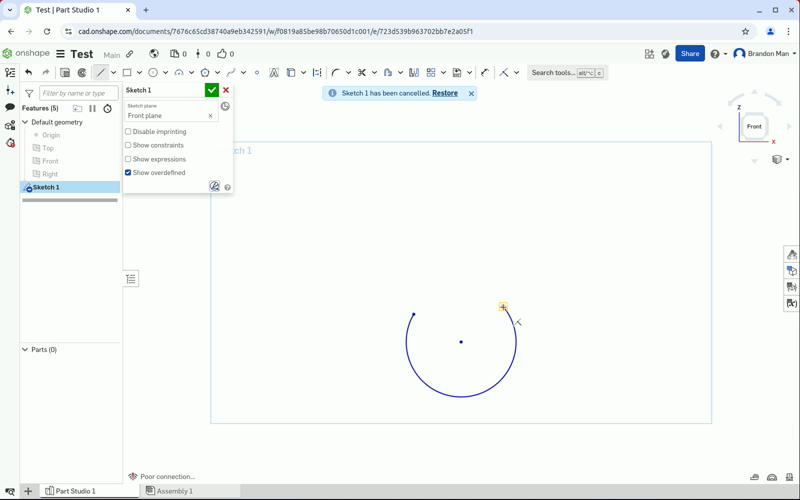
click(503, 306)
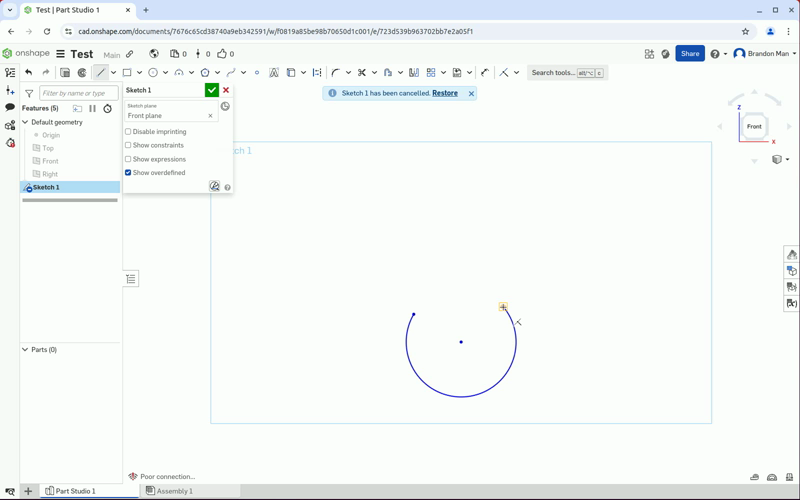
key_down(shift)
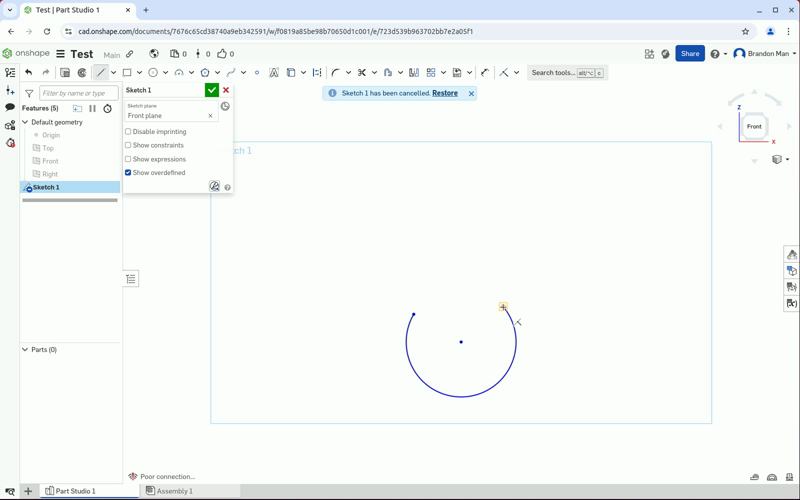
mouse_move(533, 306)
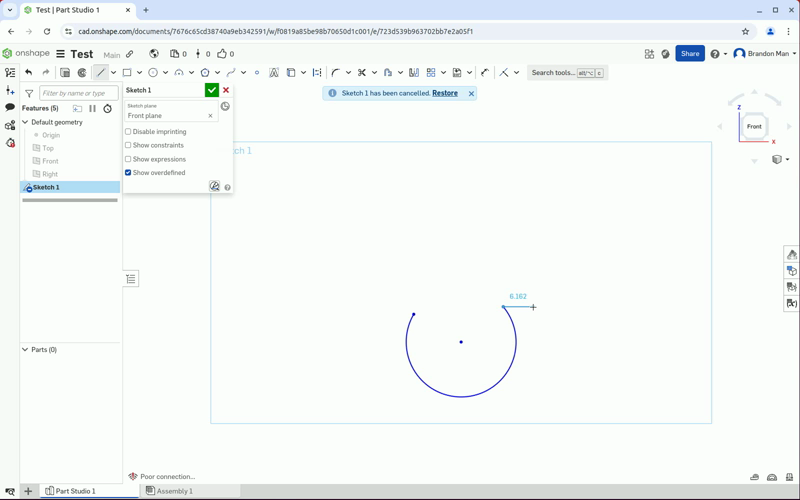
mouse_move(448, 306)
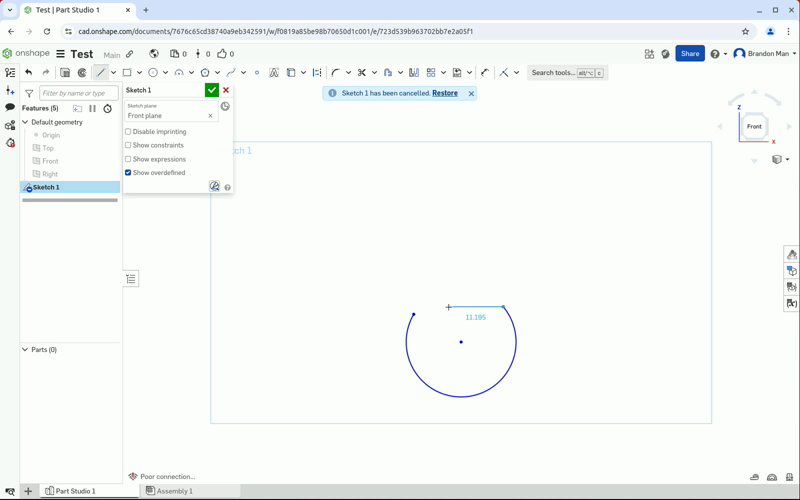
click(448, 306)
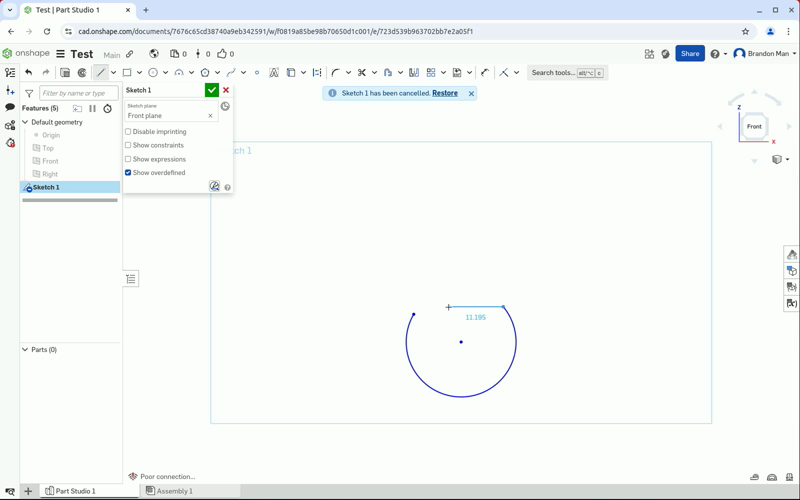
key_up(shift)
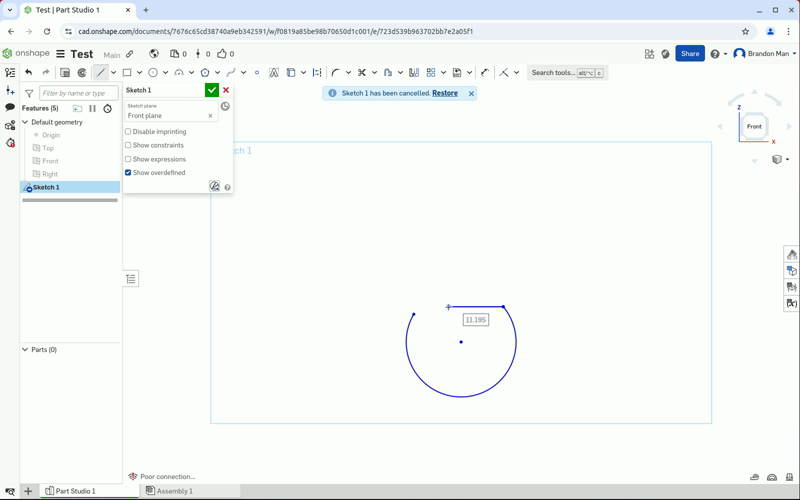
key(esc)
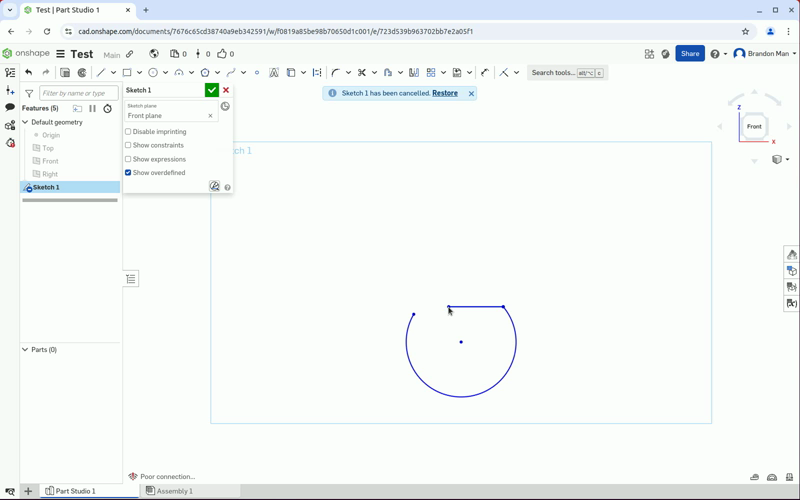
key(a)
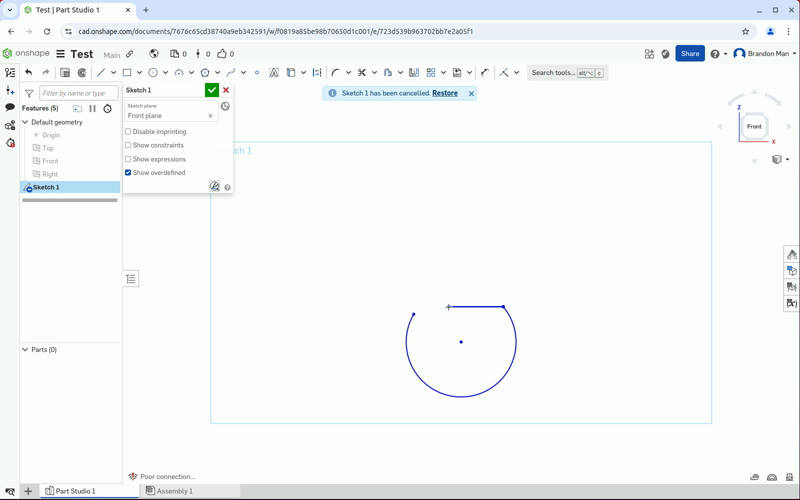
mouse_move(448, 306)
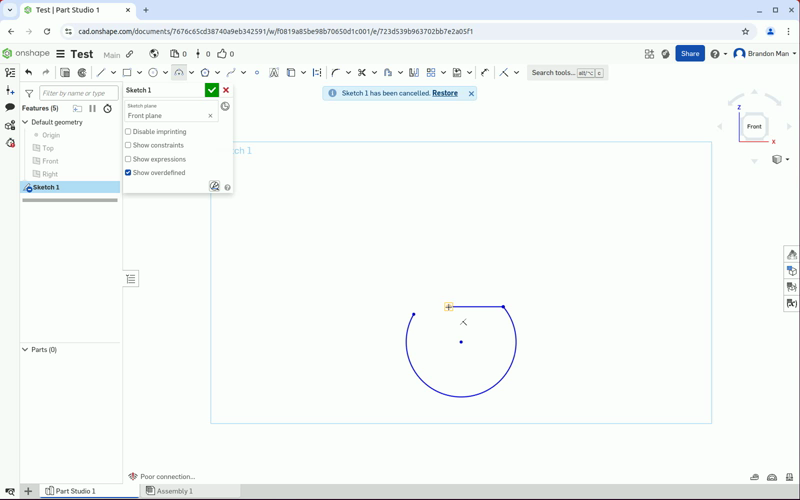
click(448, 306)
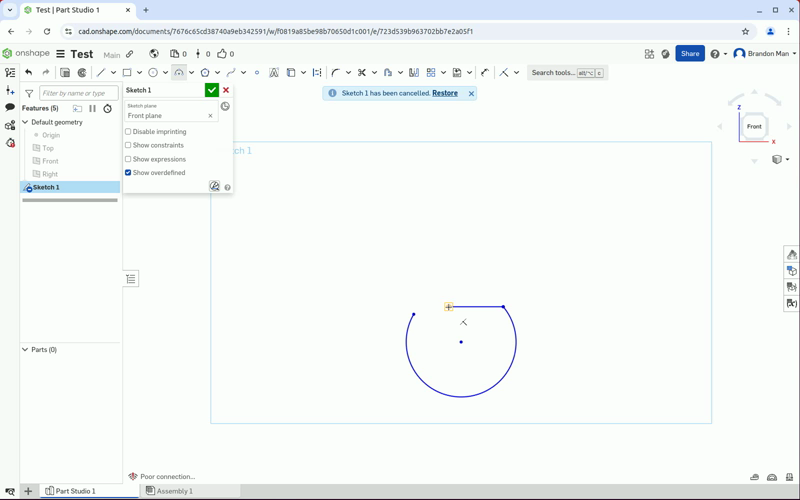
mouse_move(413, 314)
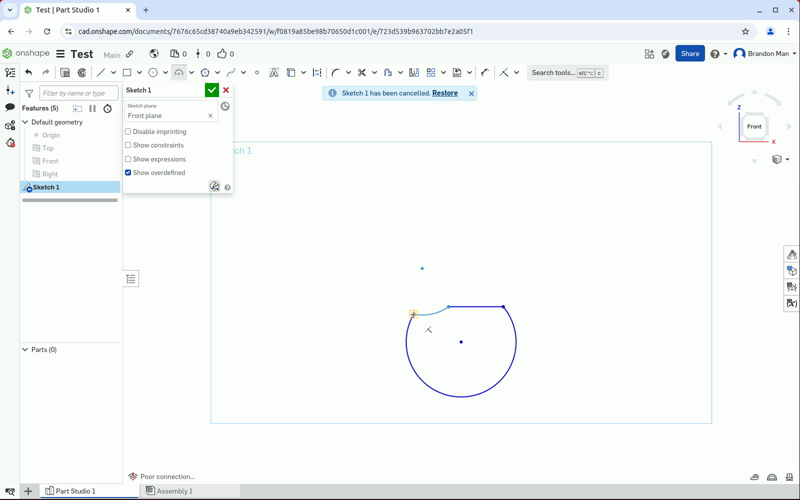
click(413, 314)
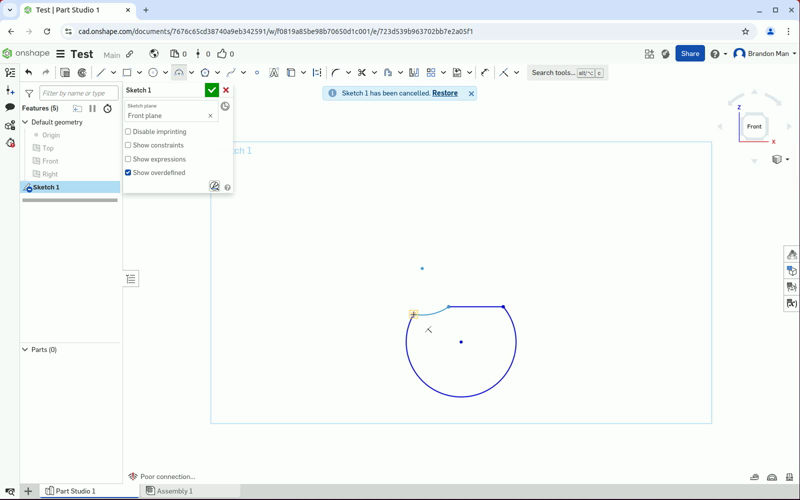
key_down(shift)
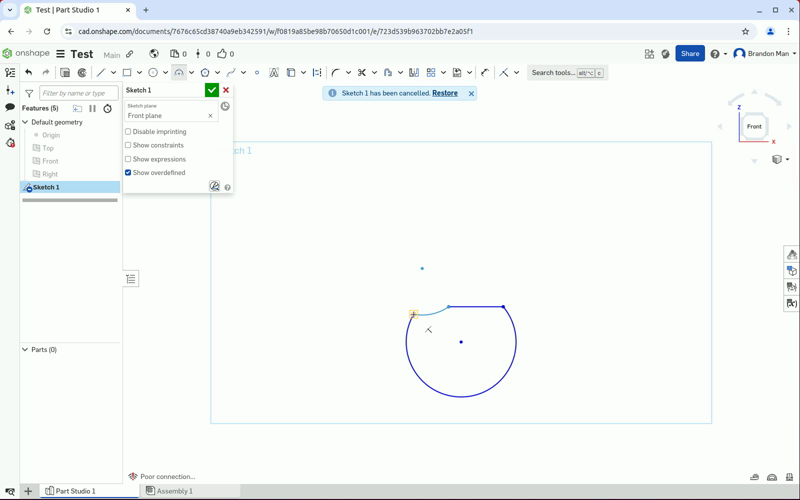
mouse_move(431, 313)
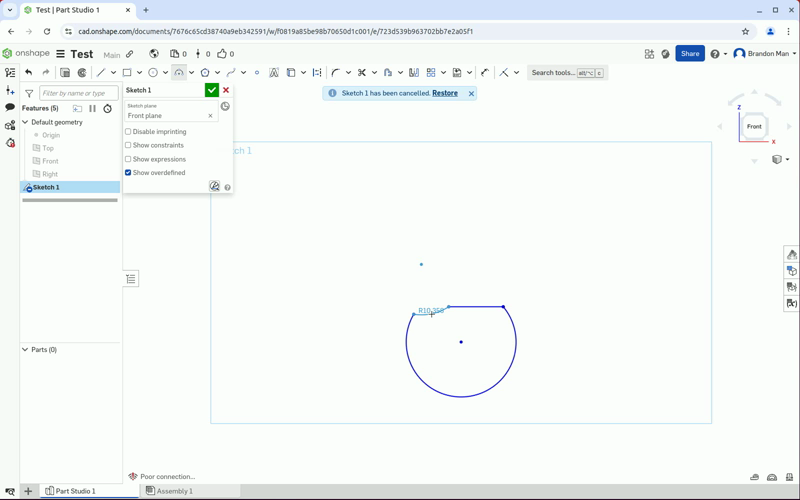
click(431, 313)
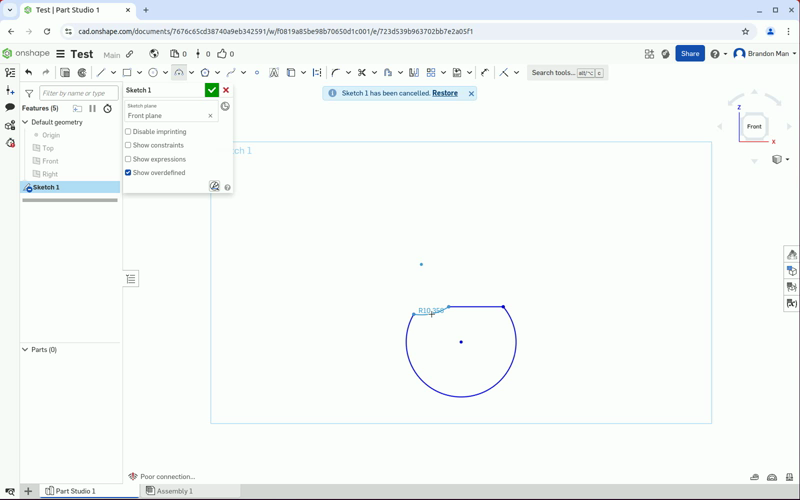
key_up(shift)
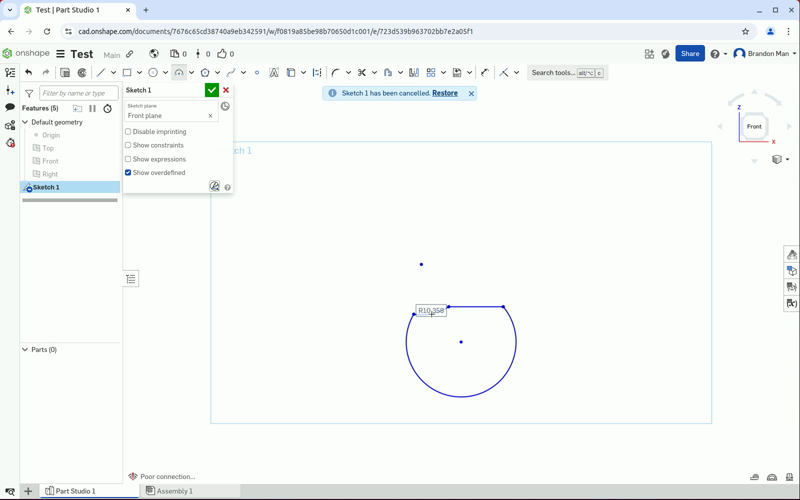
key(esc)
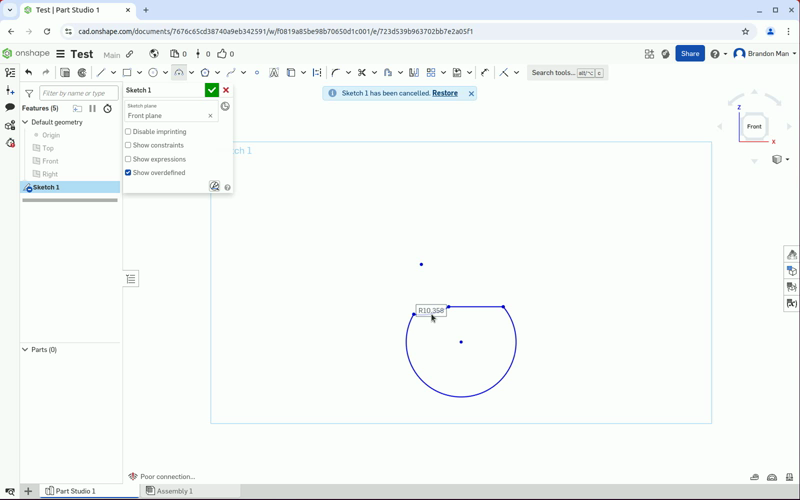
mouse_move(468, 338)
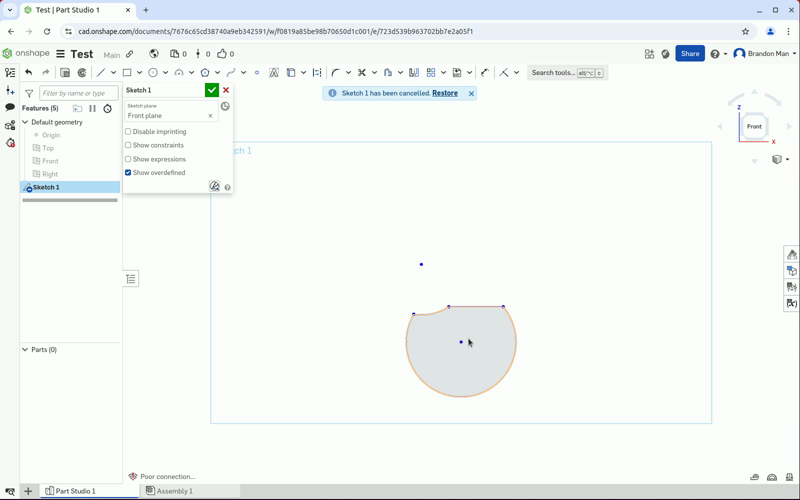
click(468, 338)
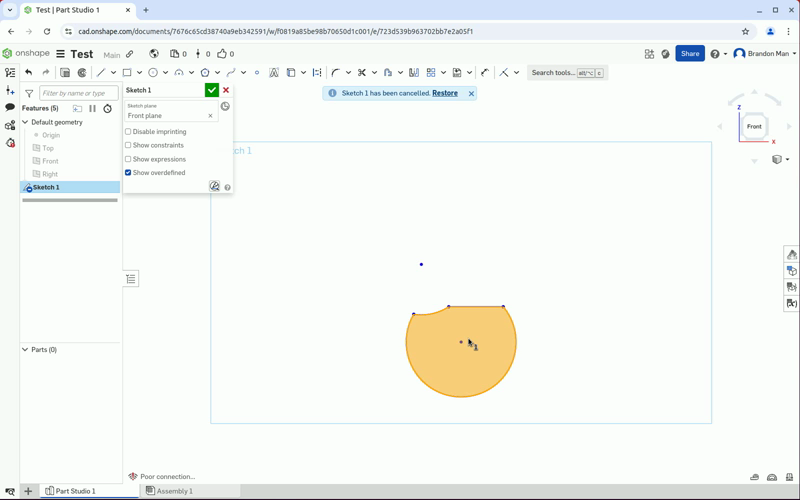
mouse_move(73, 352)
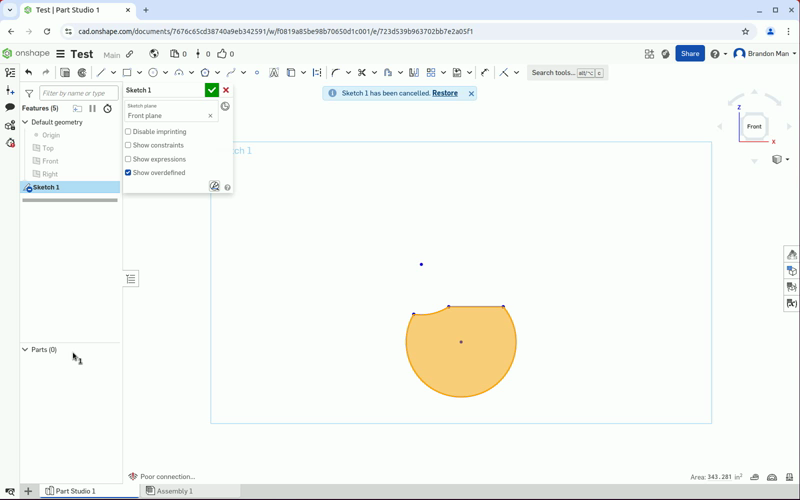
key(shift+y)
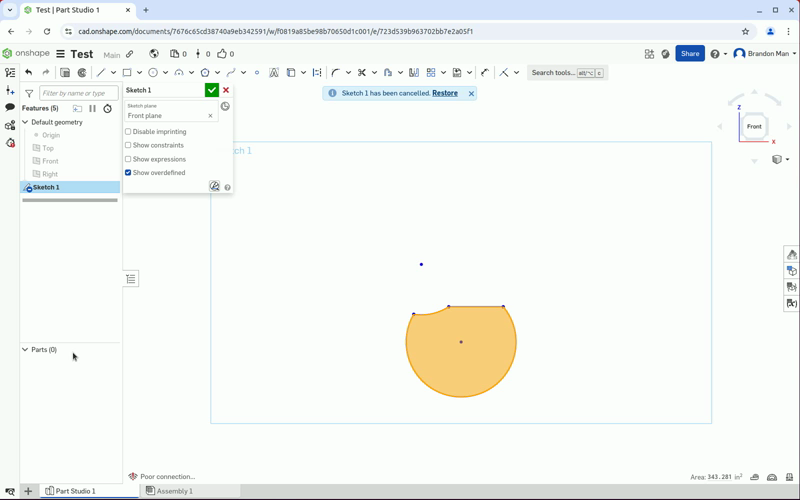
key(shift+e)
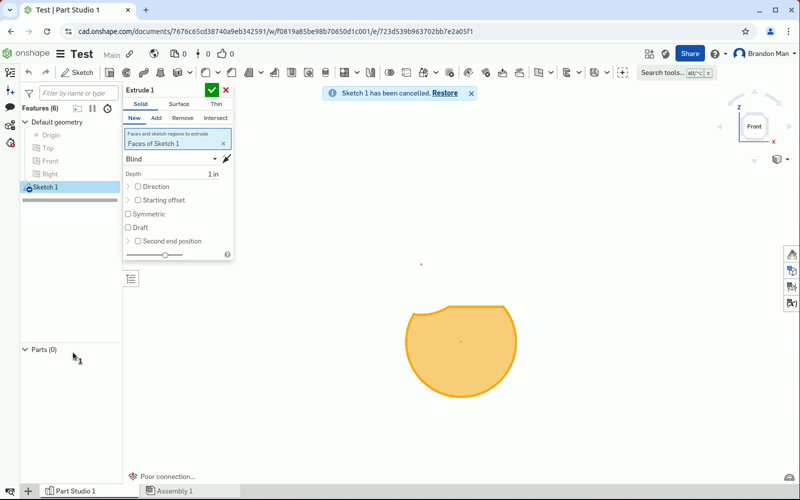
mouse_move(143, 106)
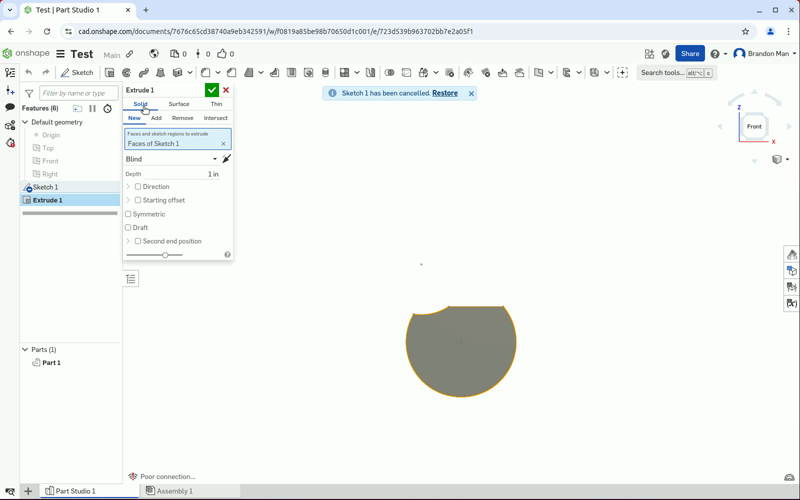
click(143, 106)
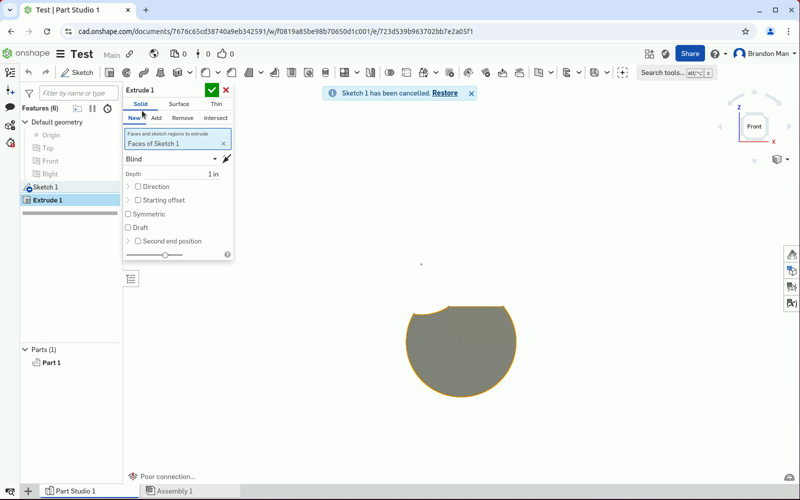
mouse_move(137, 120)
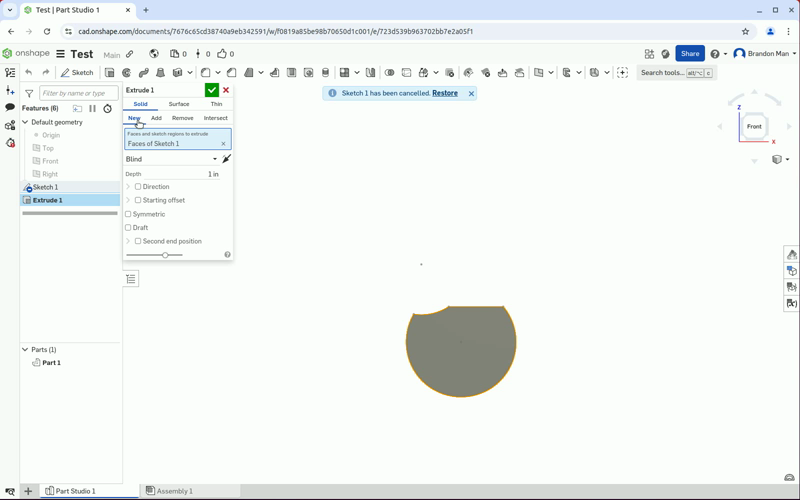
click(137, 120)
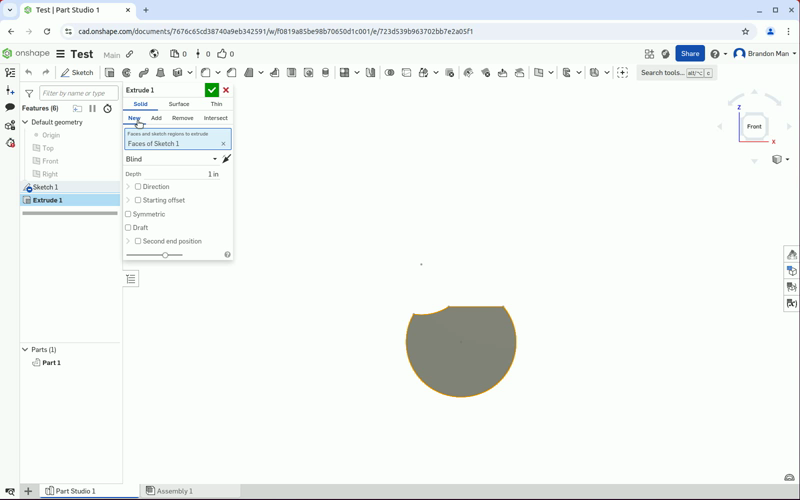
key(tab, 4)
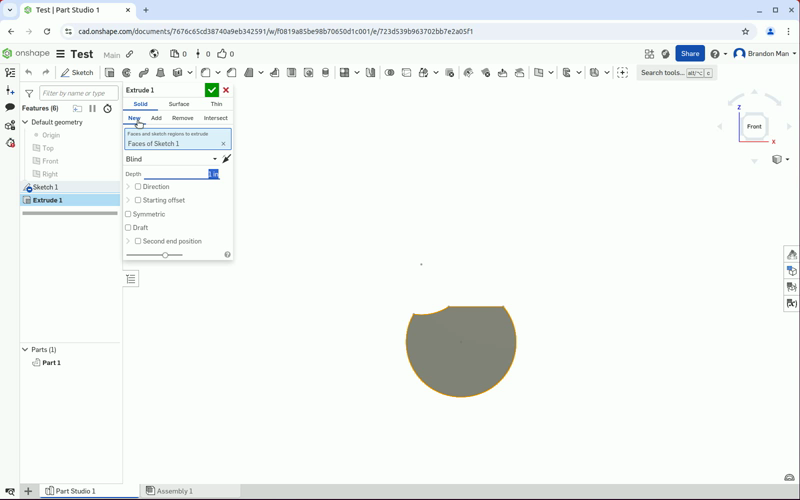
text(4.814)
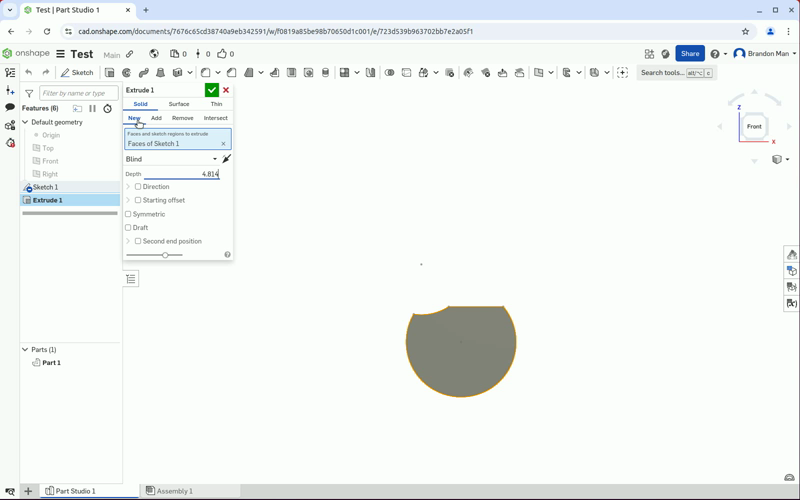
key(enter)
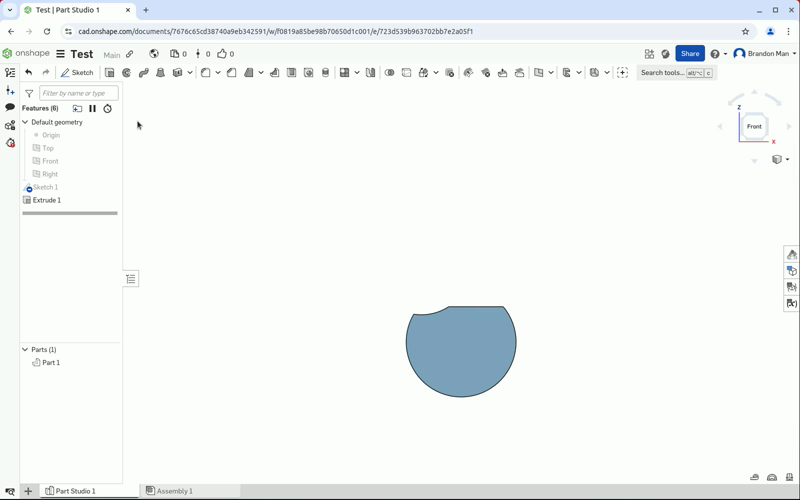
key(shift+h)
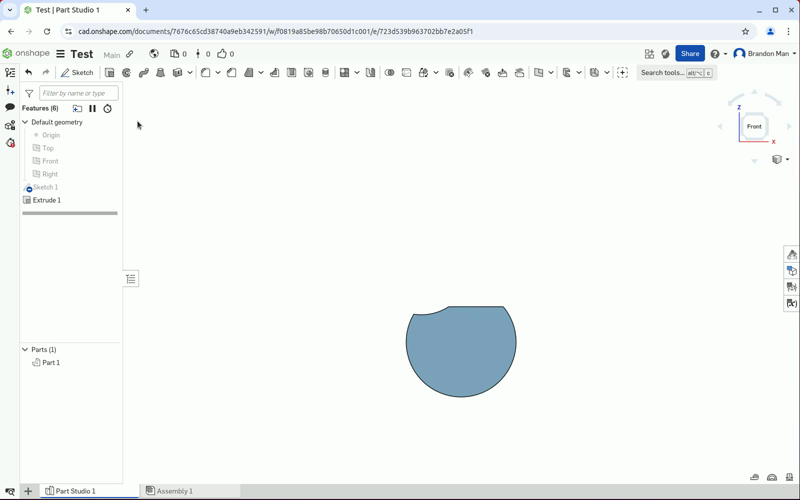
key(shift+h)
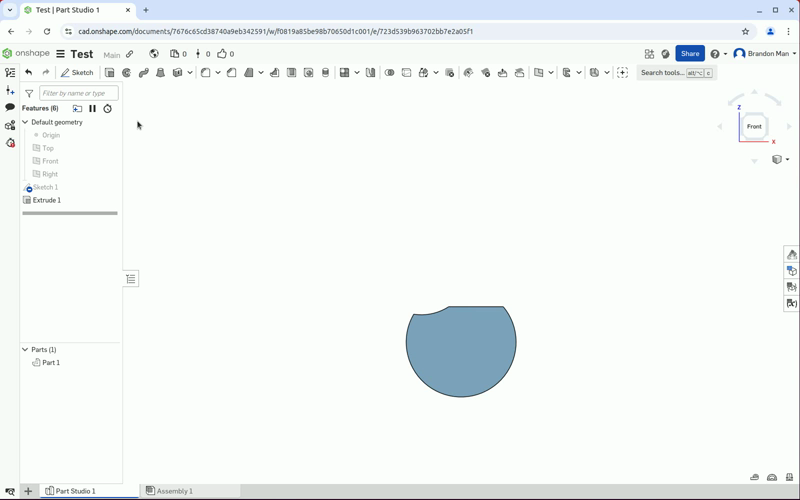
mouse_move(73, 189)
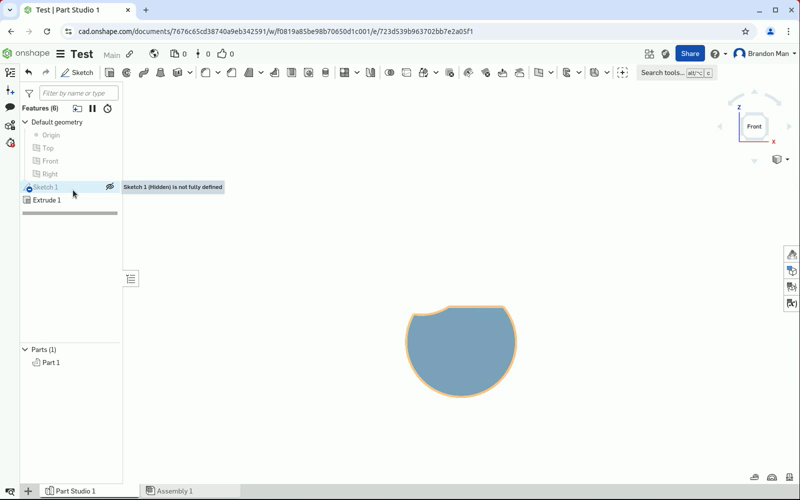
click(73, 189)
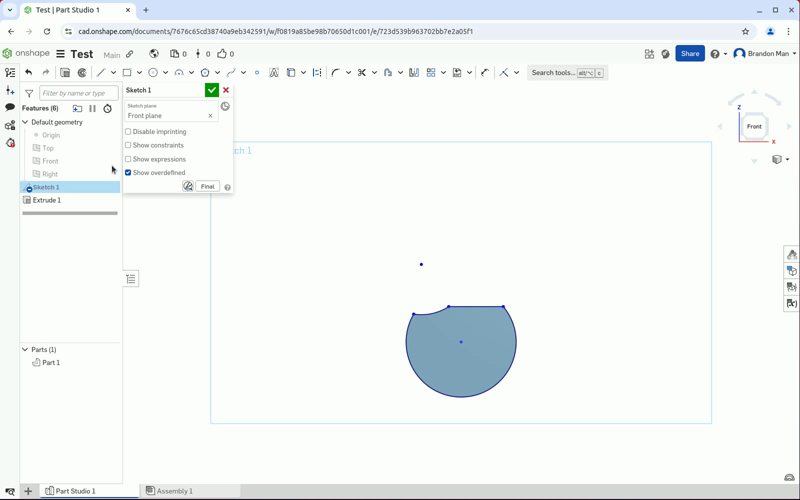
mouse_move(229, 92)
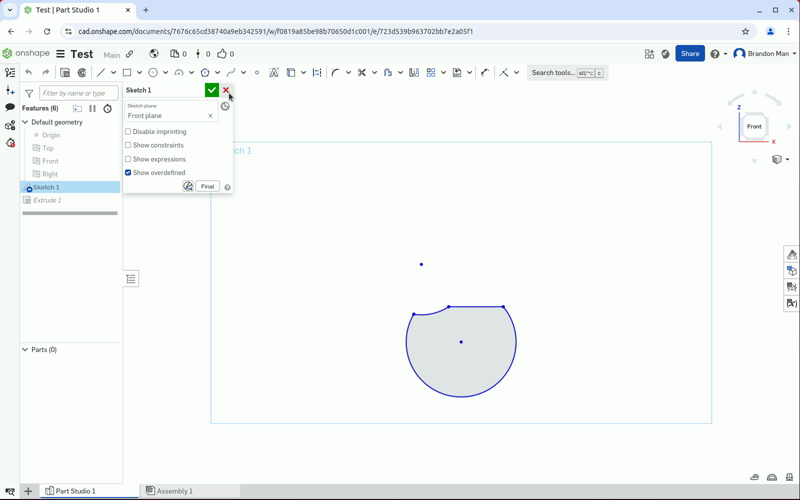
click(229, 92)
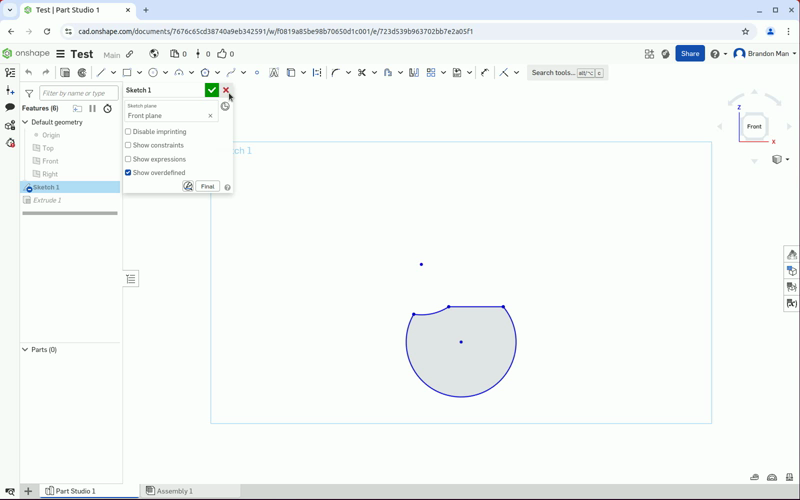
key(shift+s)
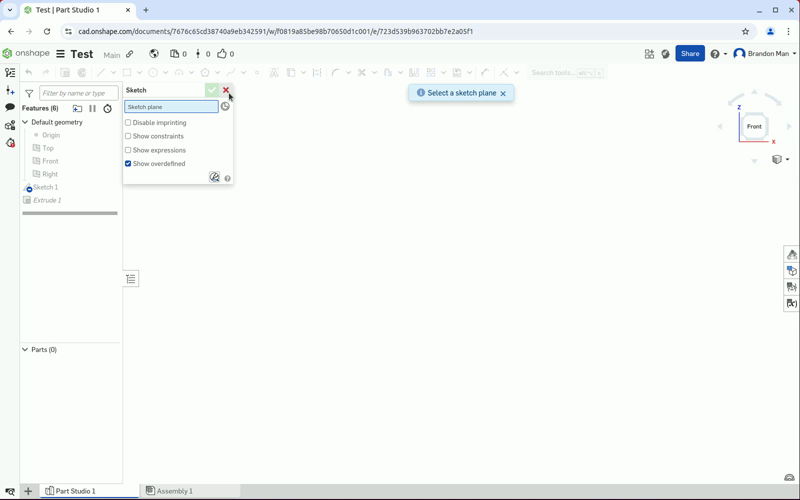
mouse_move(73, 163)
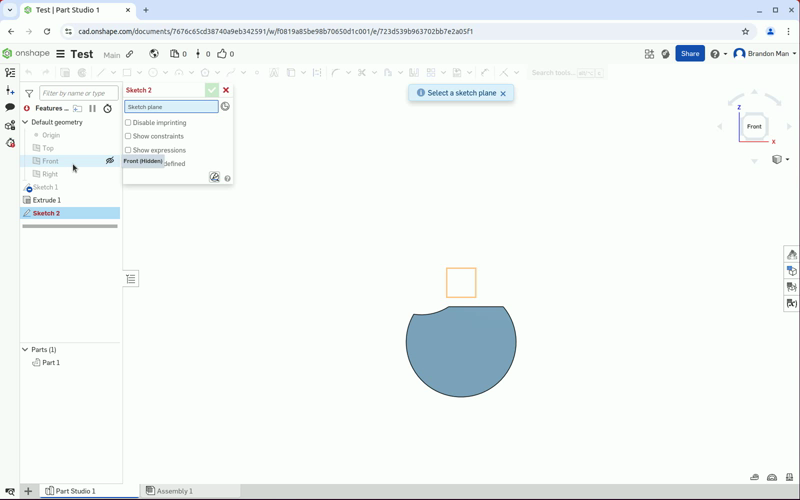
click(73, 163)
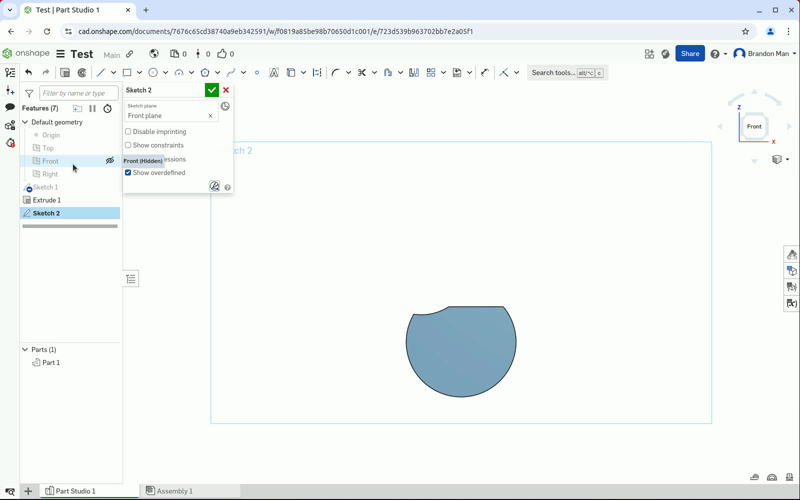
mouse_move(73, 352)
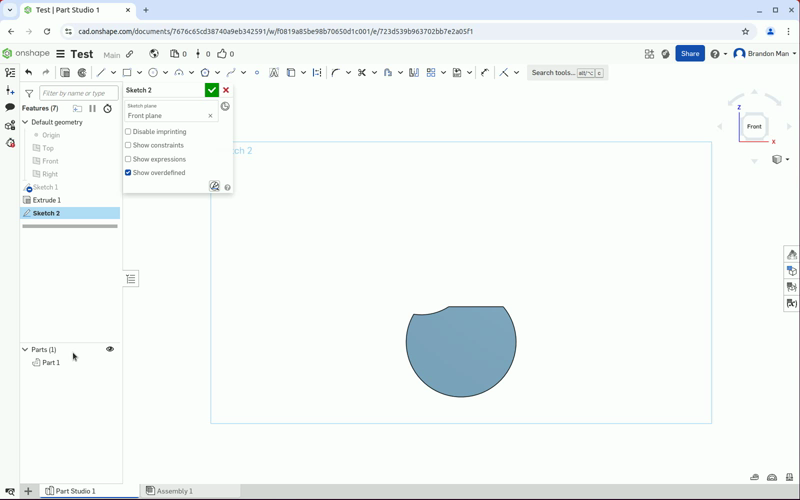
key(y)
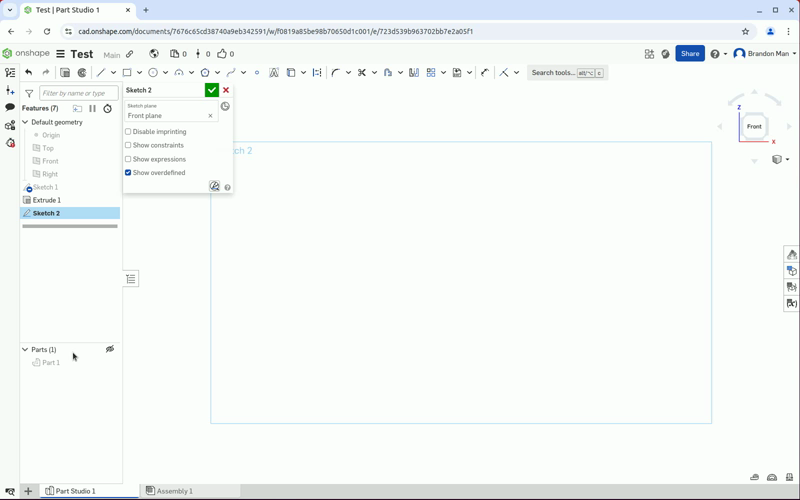
key(l)
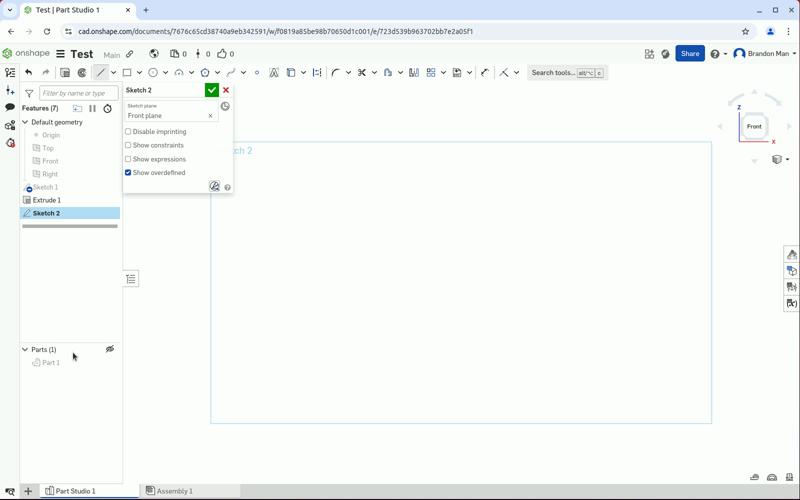
key_down(shift)
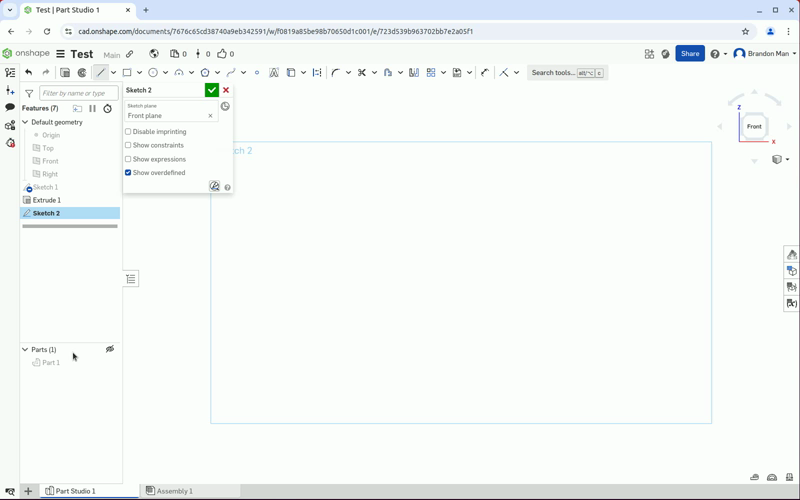
mouse_move(389, 252)
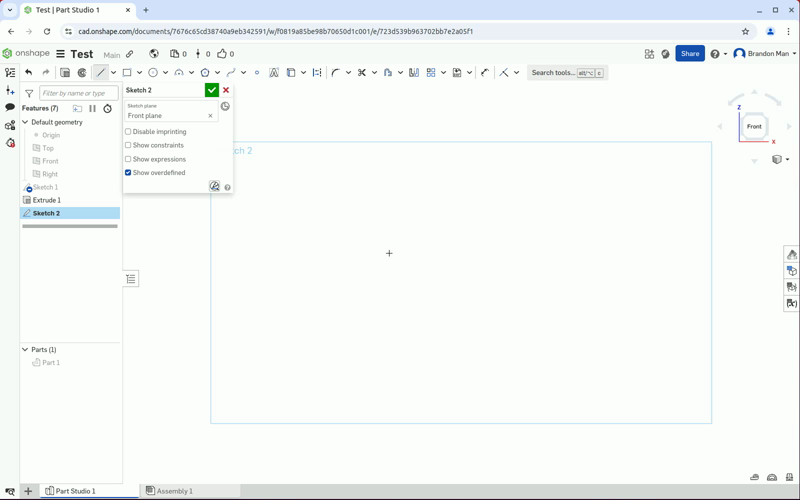
click(389, 252)
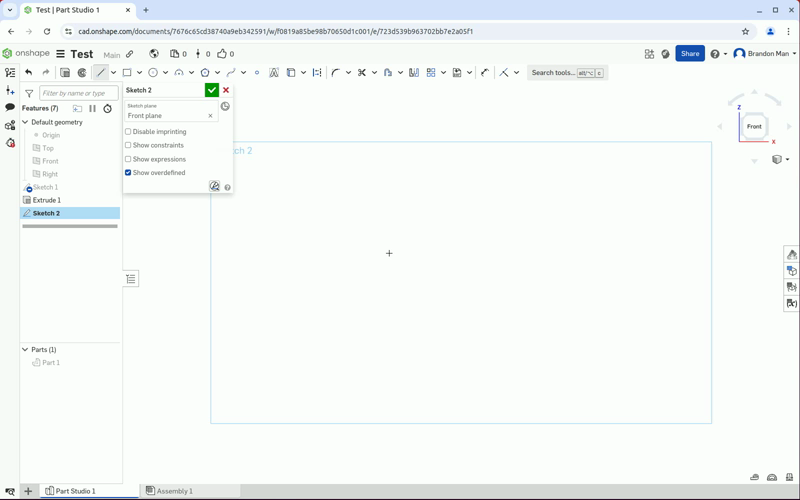
key_up(shift)
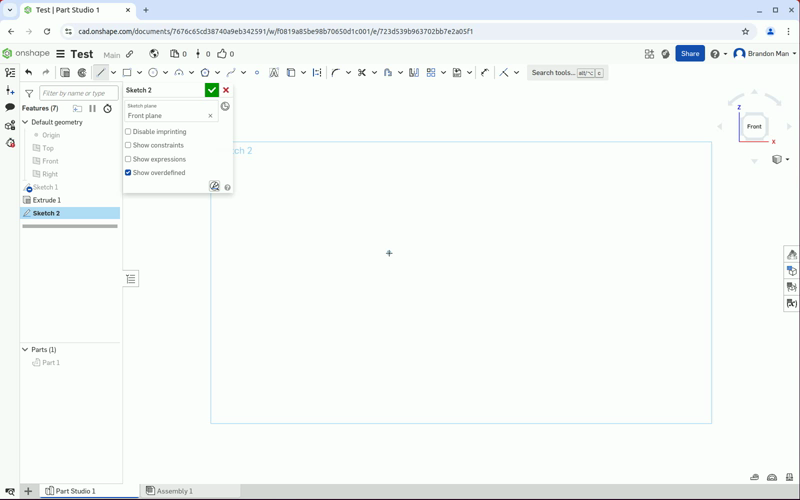
key_down(shift)
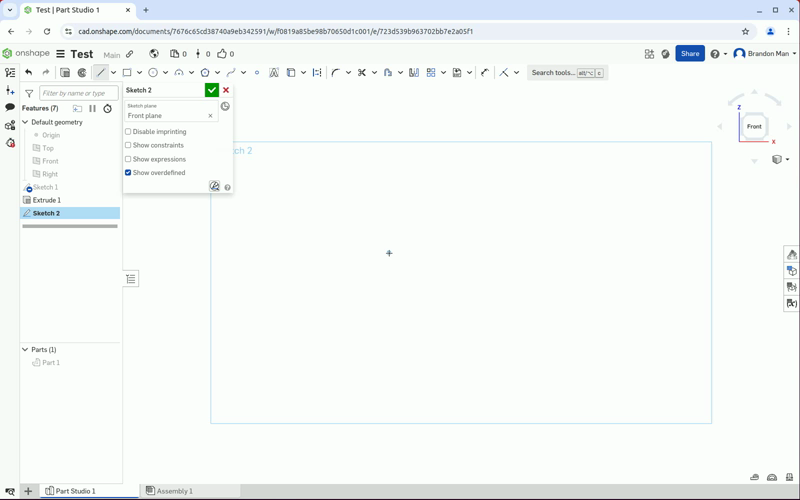
mouse_move(419, 252)
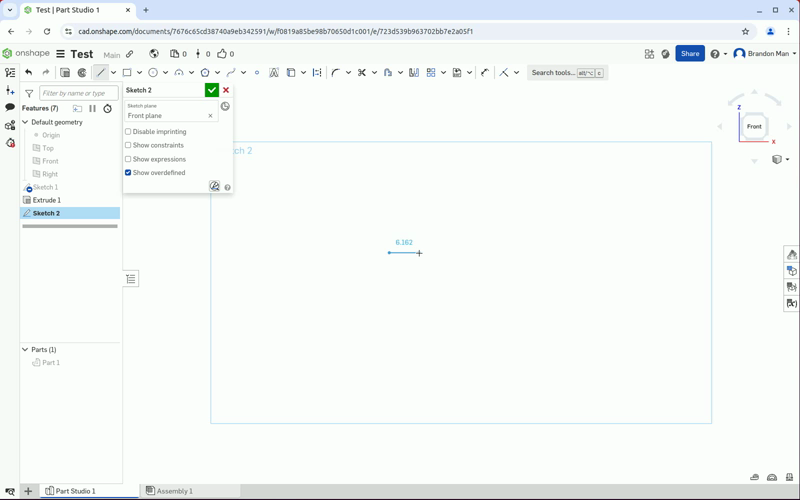
mouse_move(419, 263)
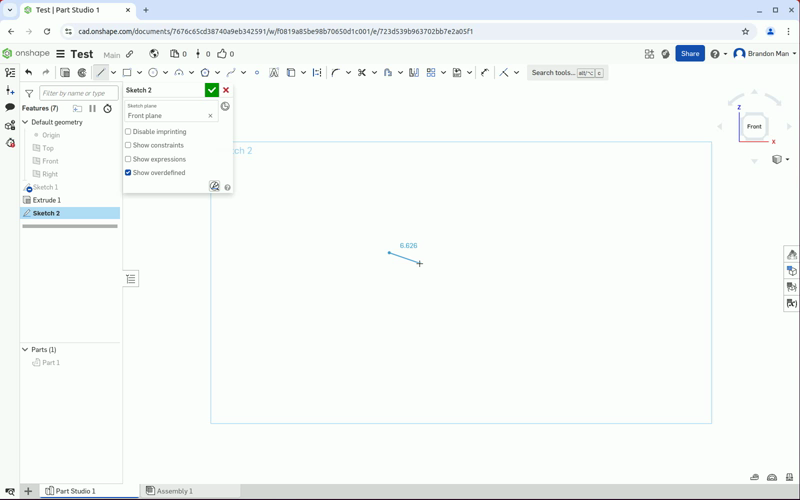
click(419, 263)
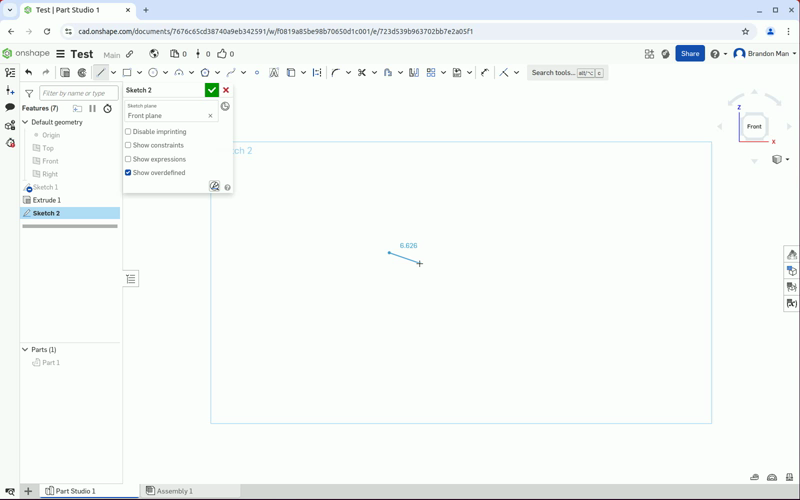
key_up(shift)
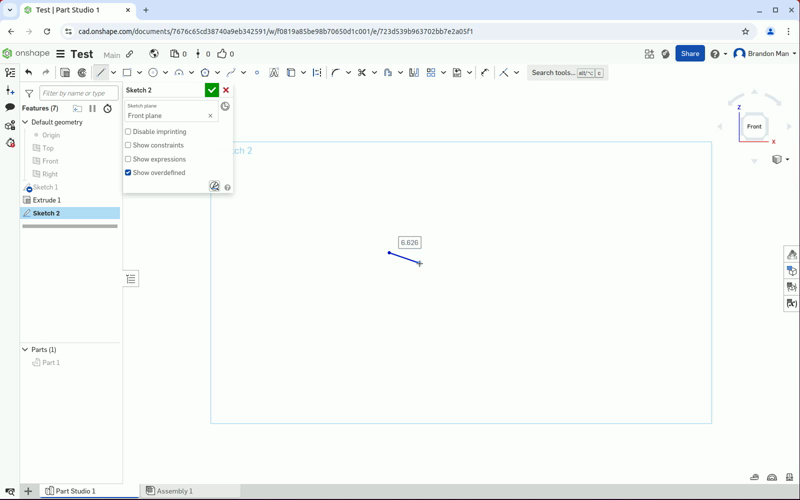
key_down(shift)
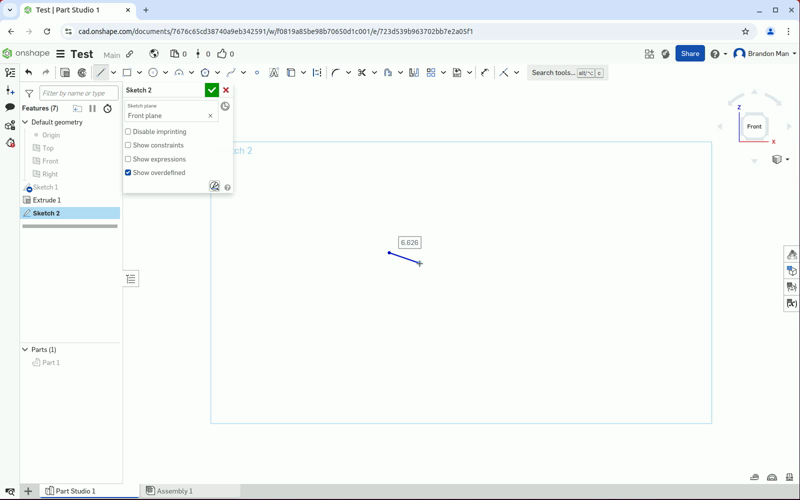
mouse_move(449, 263)
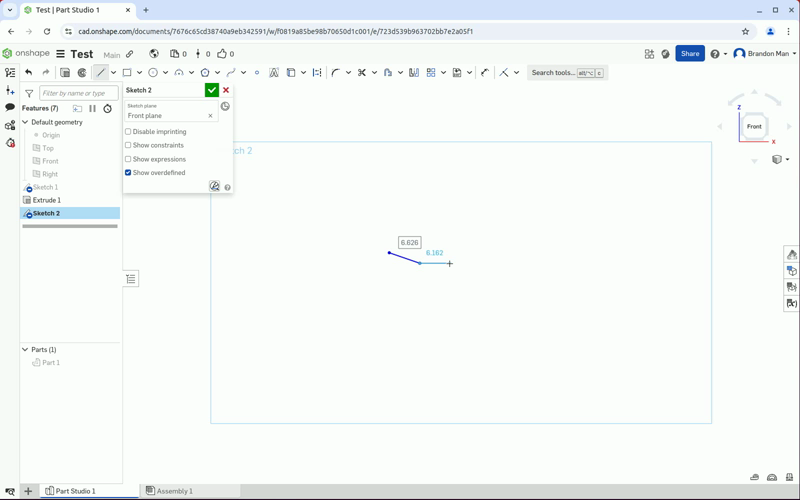
mouse_move(419, 259)
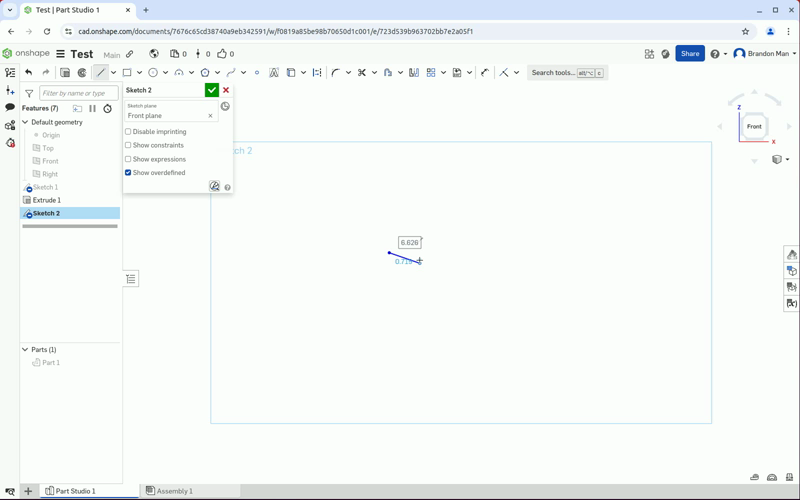
scroll(6)
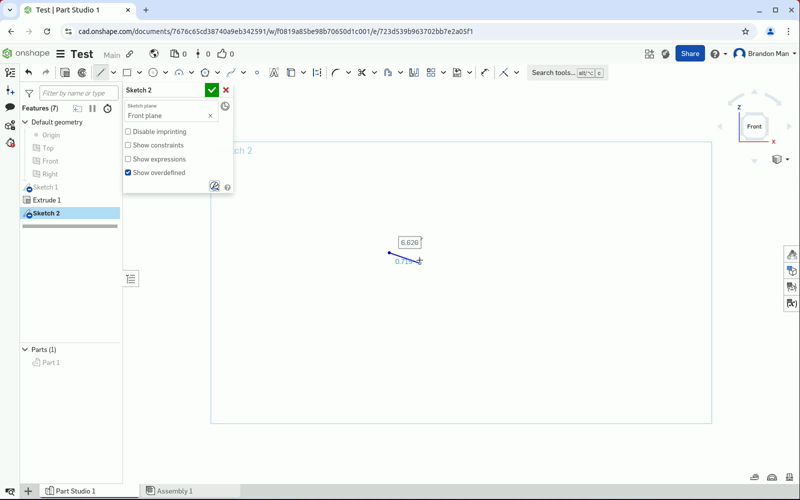
scroll(6)
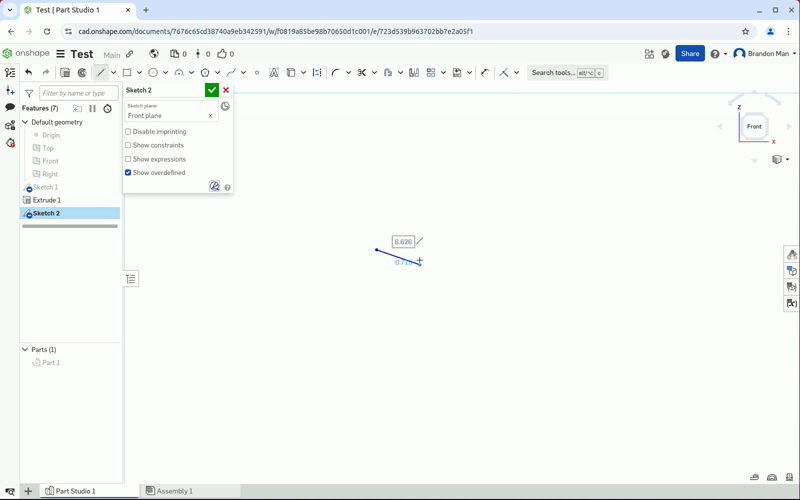
scroll(6)
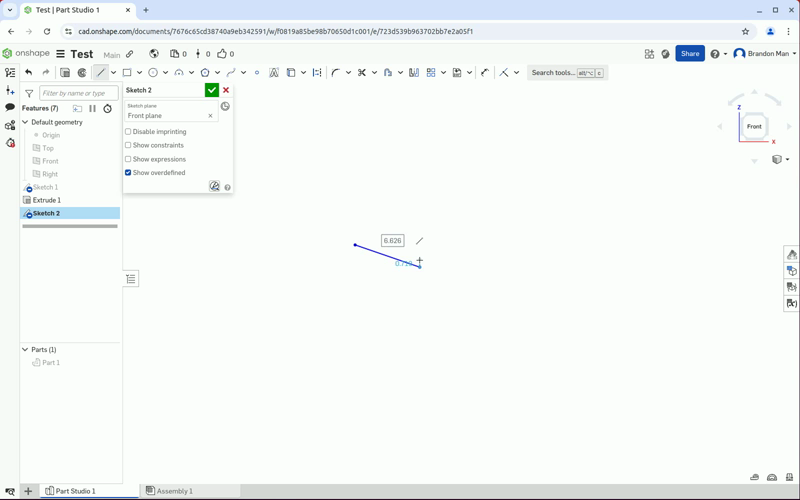
scroll(6)
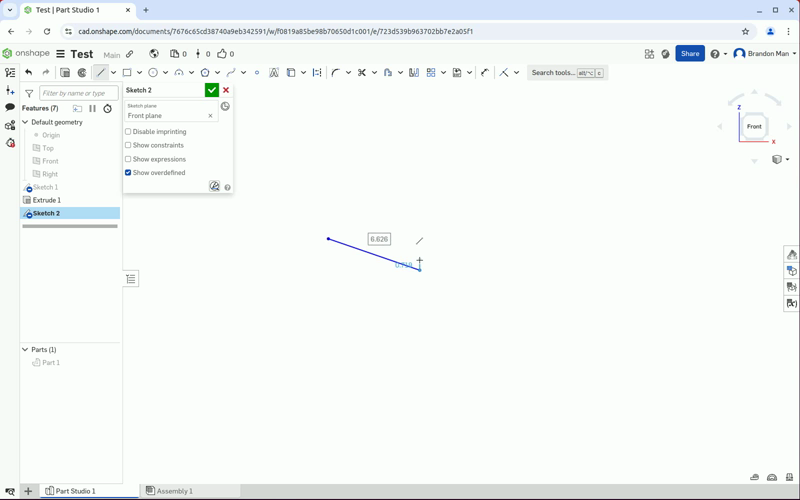
scroll(6)
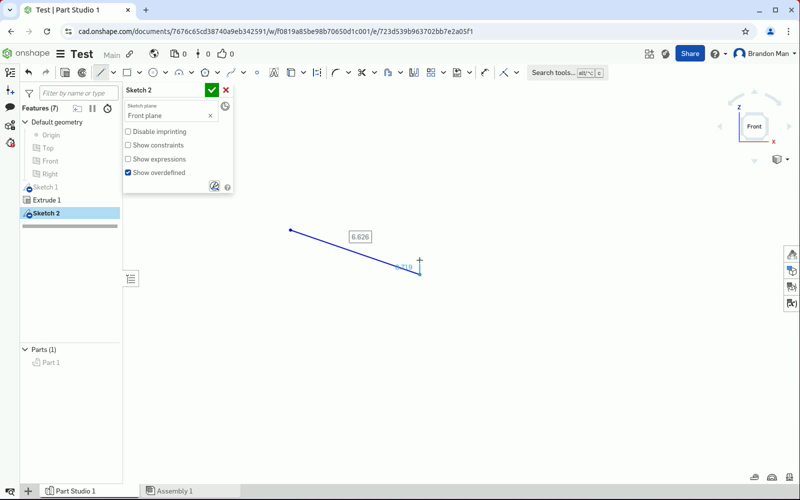
scroll(6)
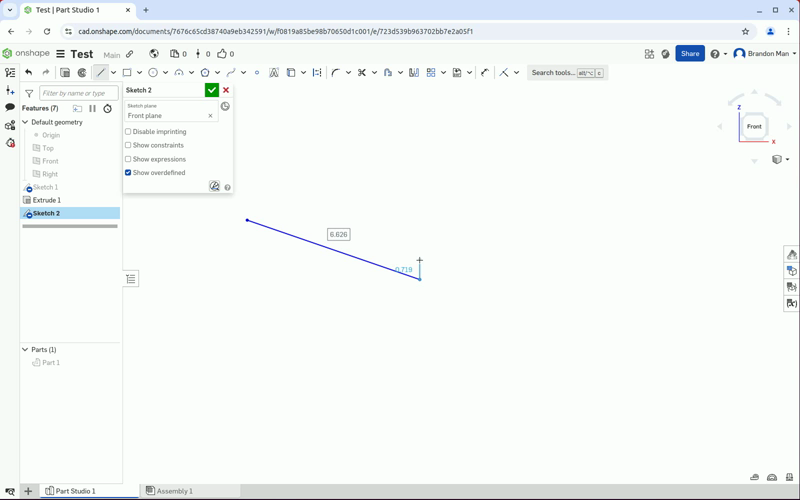
scroll(6)
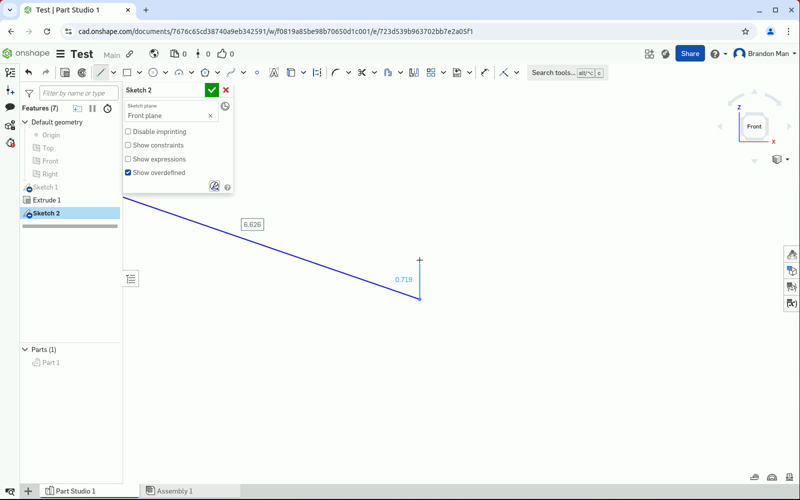
click(419, 259)
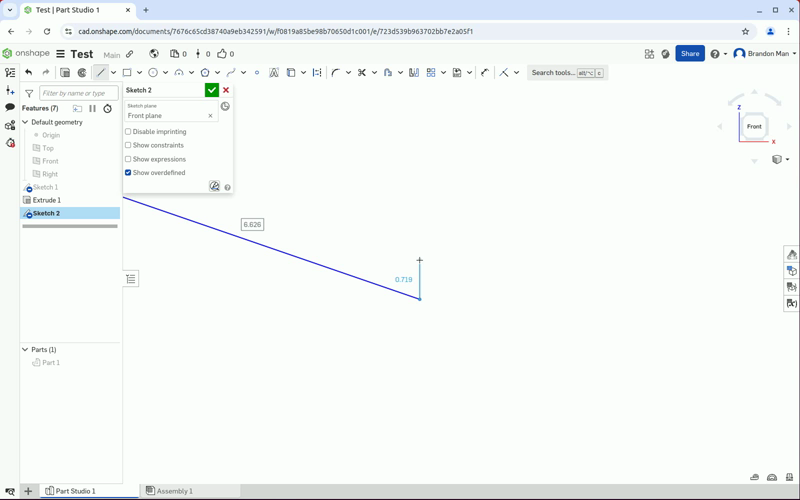
scroll(-6)
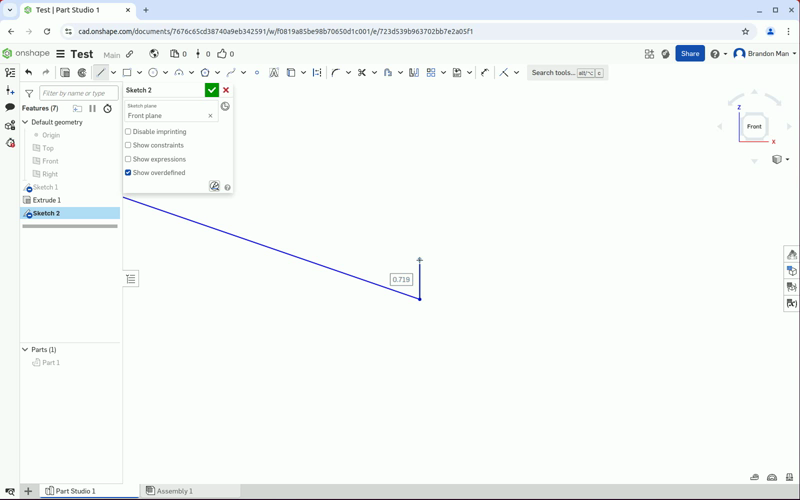
scroll(-6)
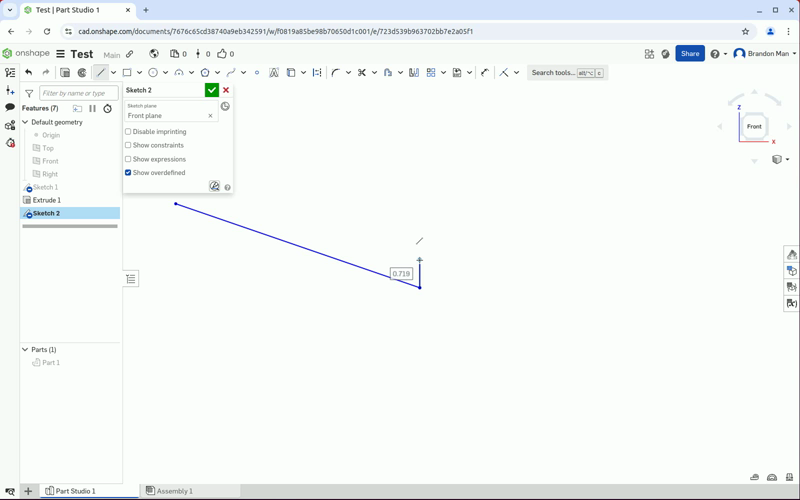
scroll(-6)
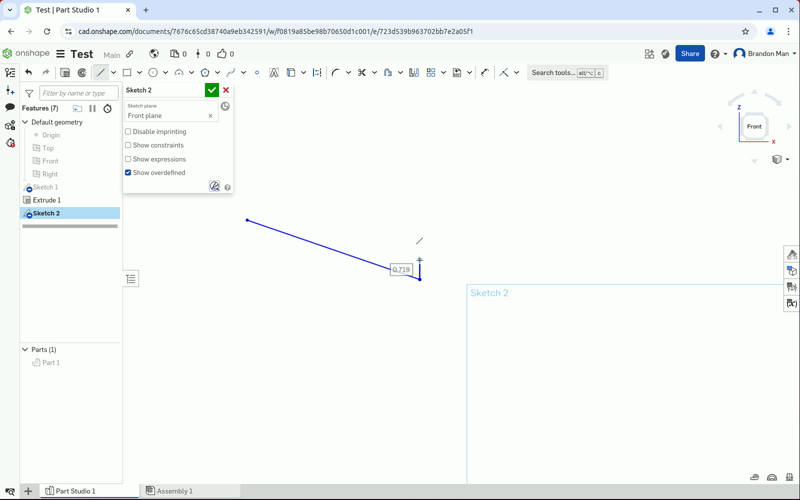
scroll(-6)
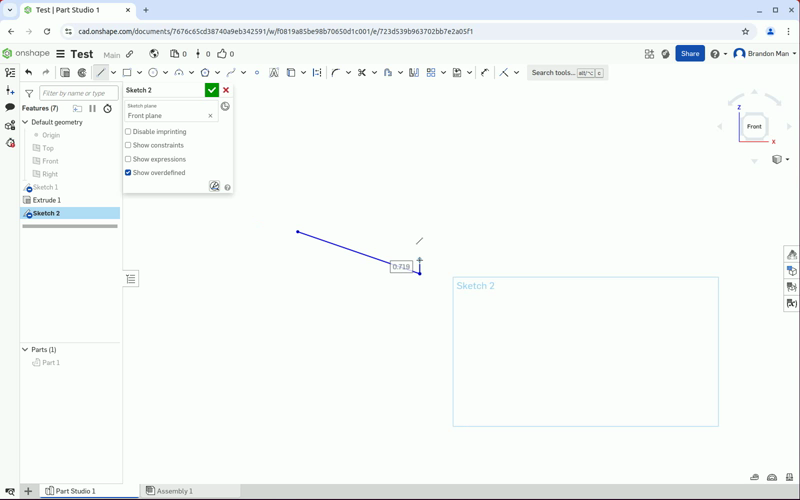
scroll(-6)
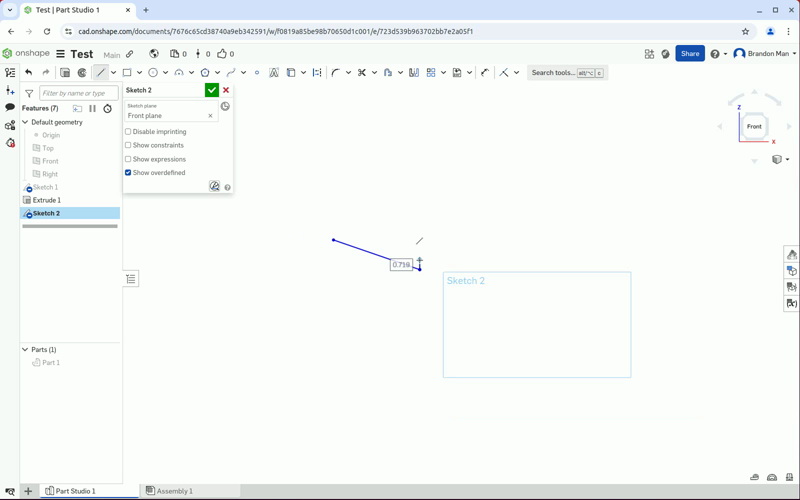
scroll(-6)
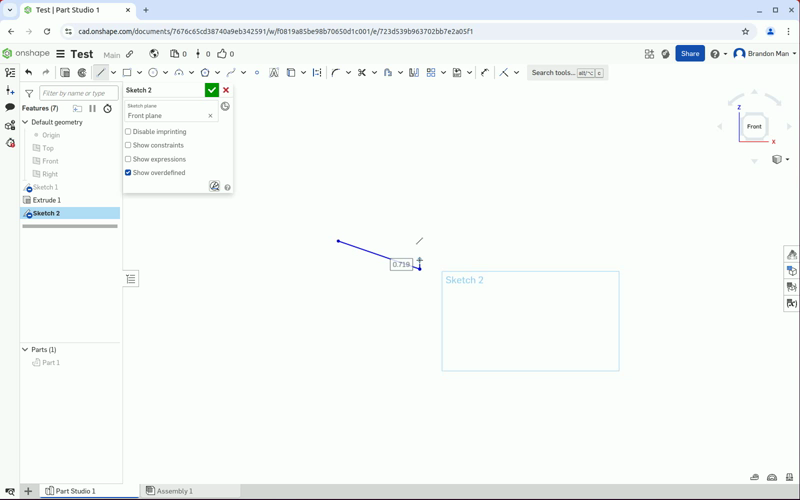
scroll(-6)
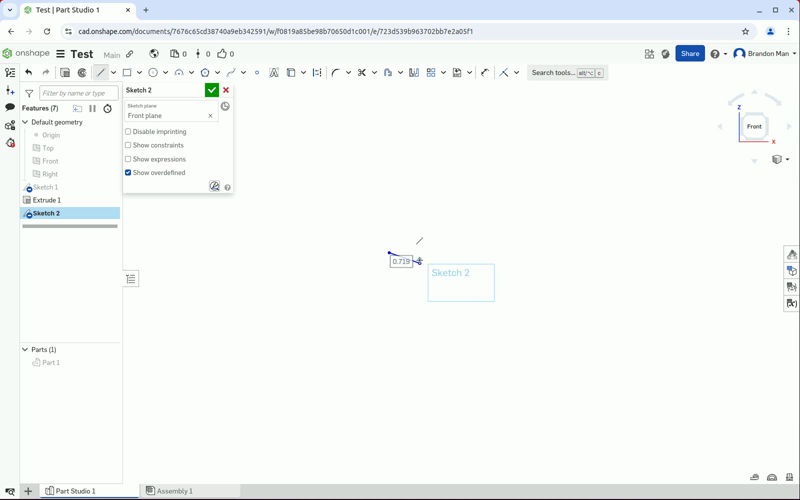
key_up(shift)
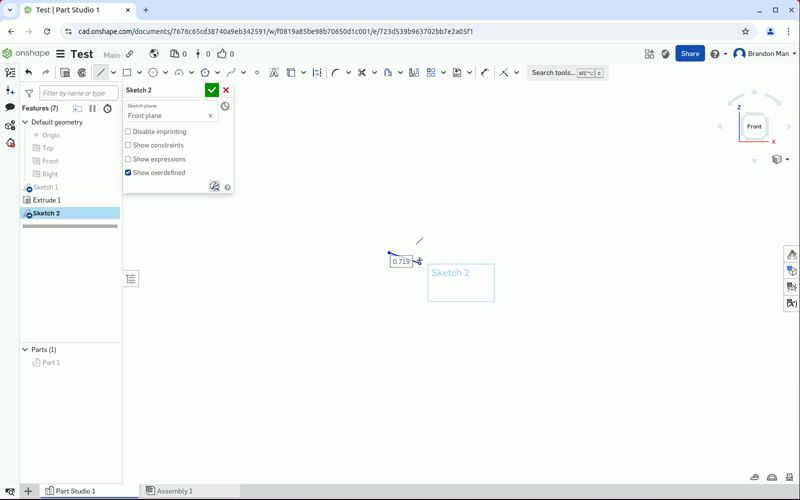
key_down(shift)
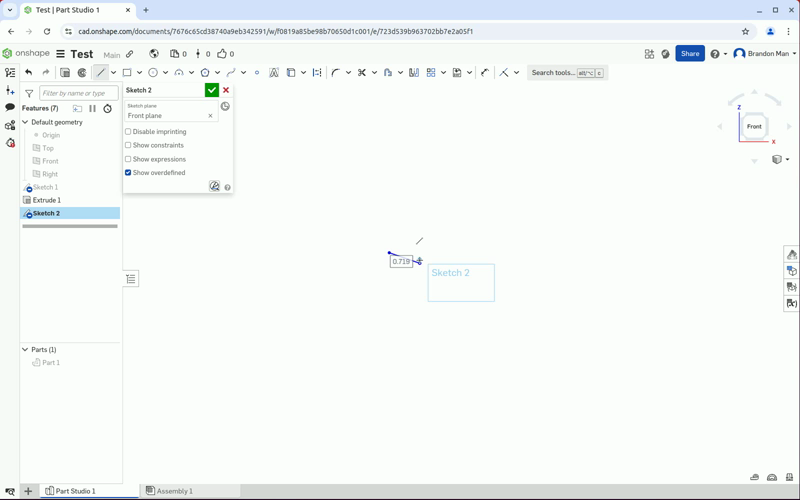
mouse_move(449, 259)
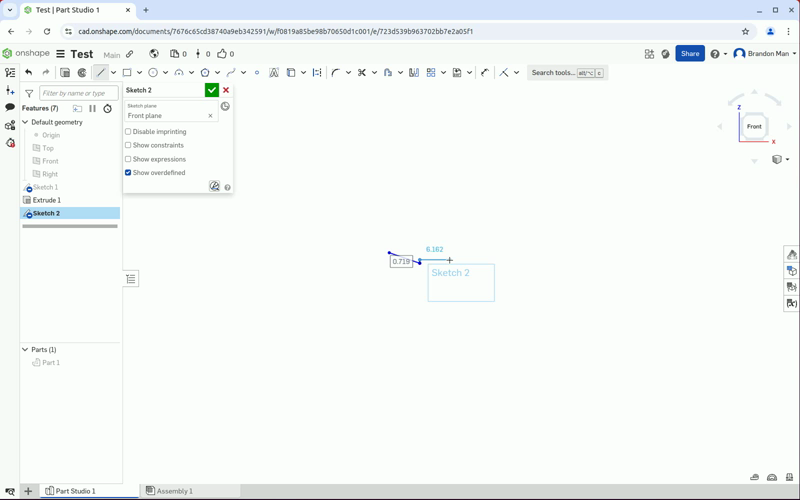
mouse_move(450, 259)
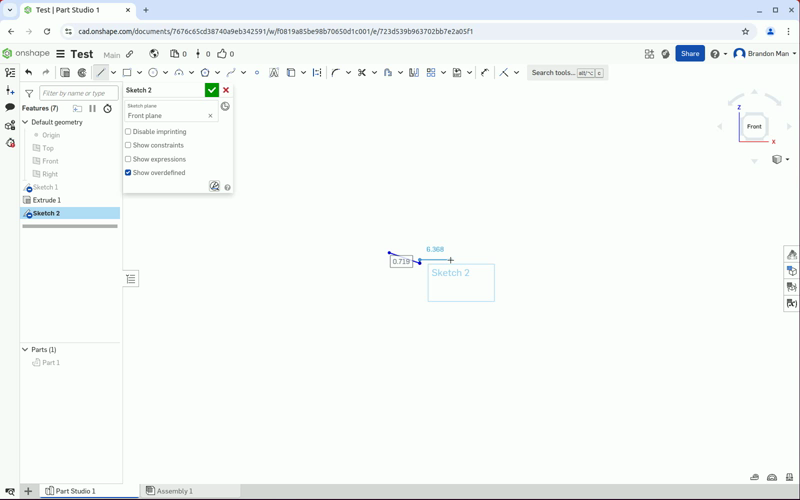
click(450, 259)
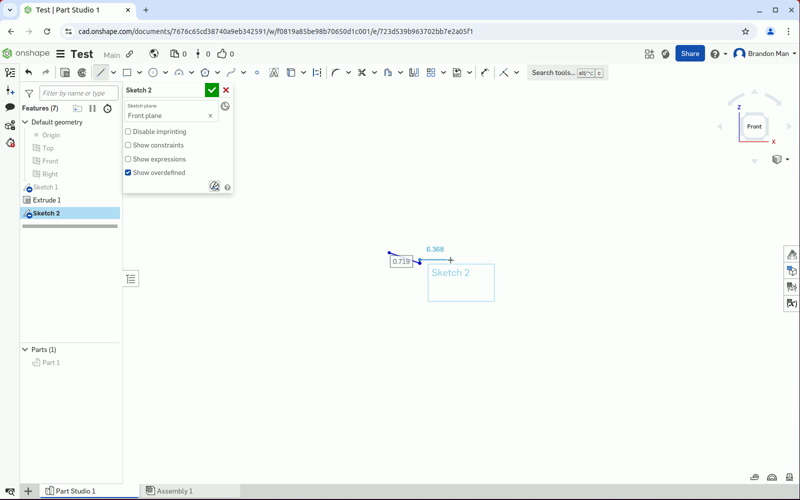
key_up(shift)
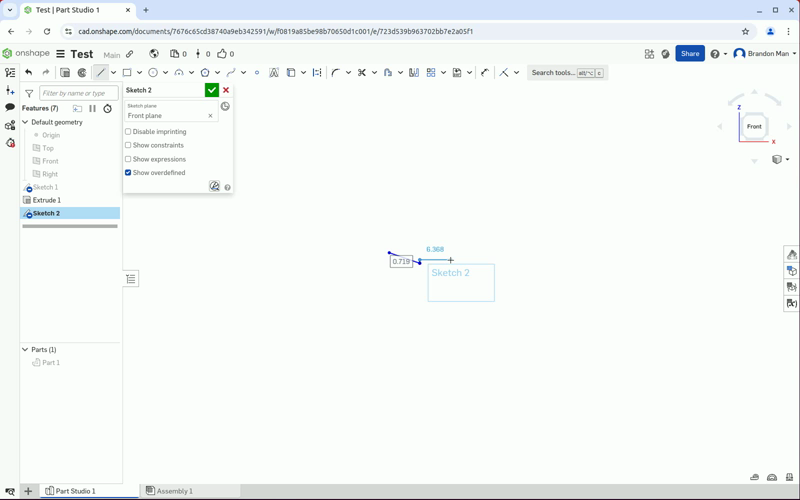
key(esc)
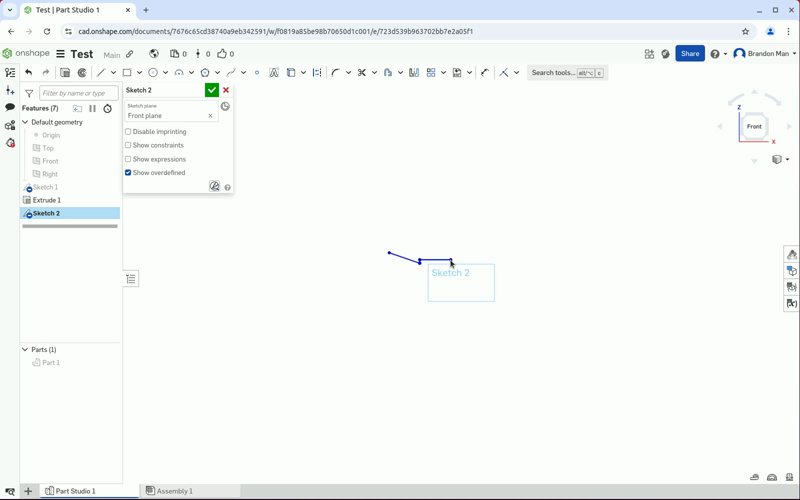
key(a)
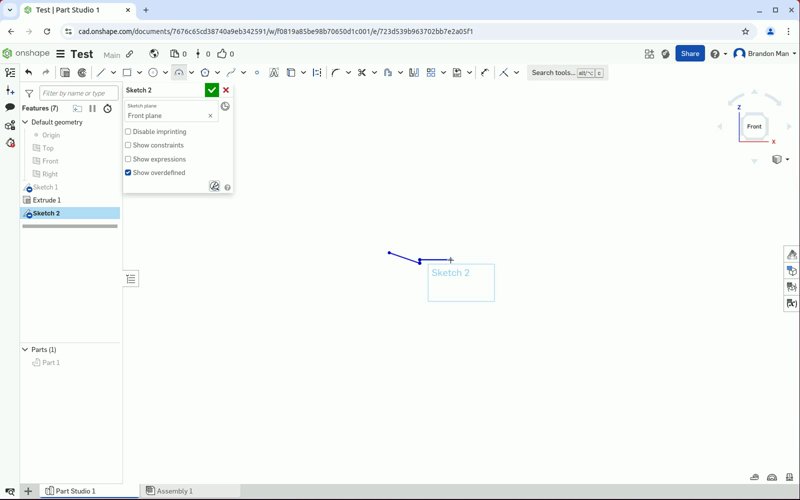
mouse_move(450, 259)
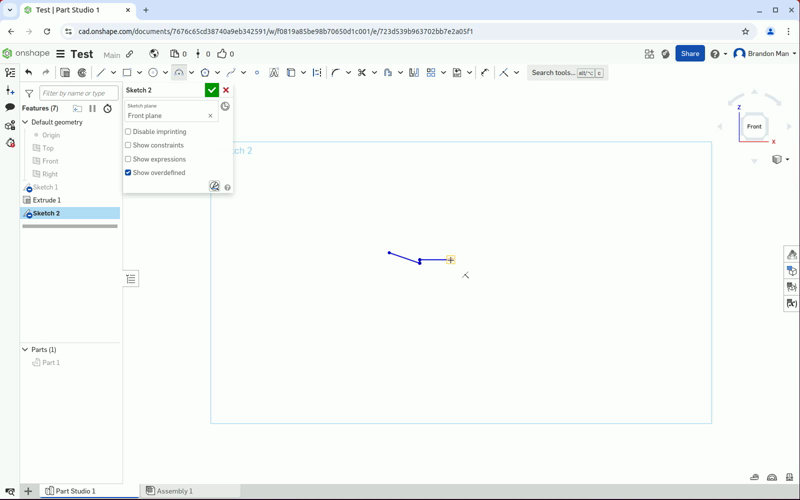
click(450, 259)
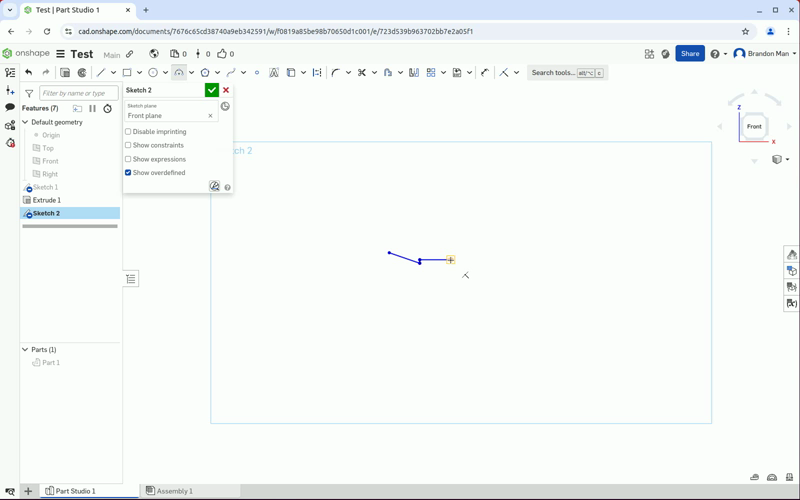
mouse_move(389, 252)
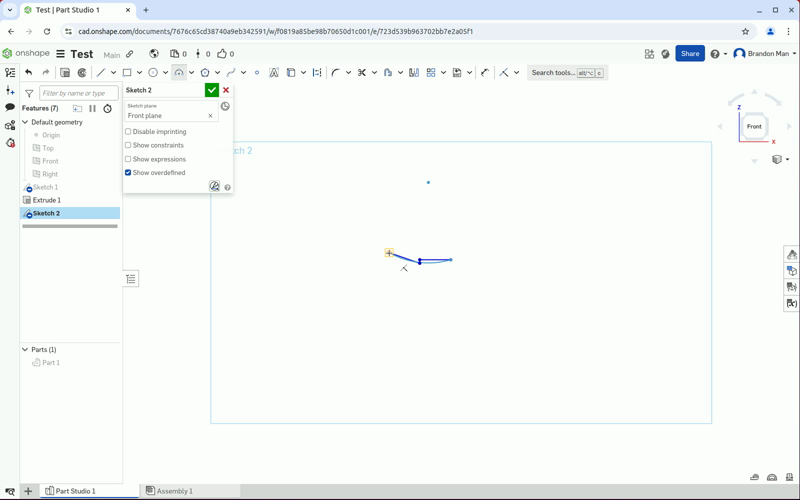
click(389, 252)
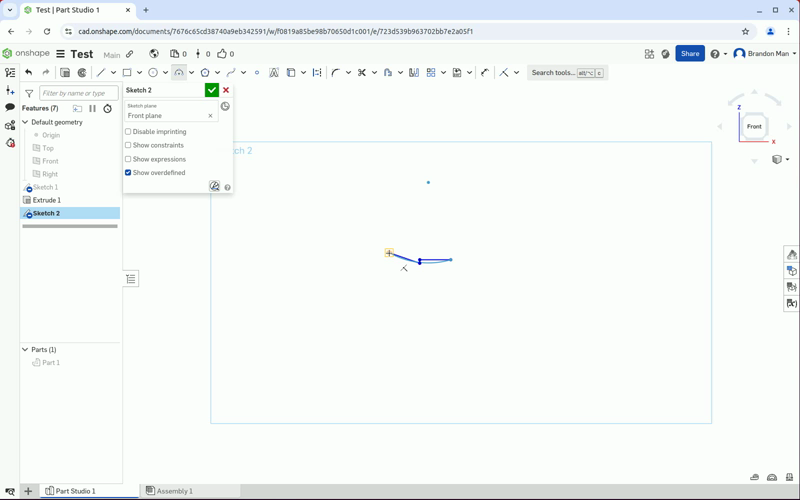
key_down(shift)
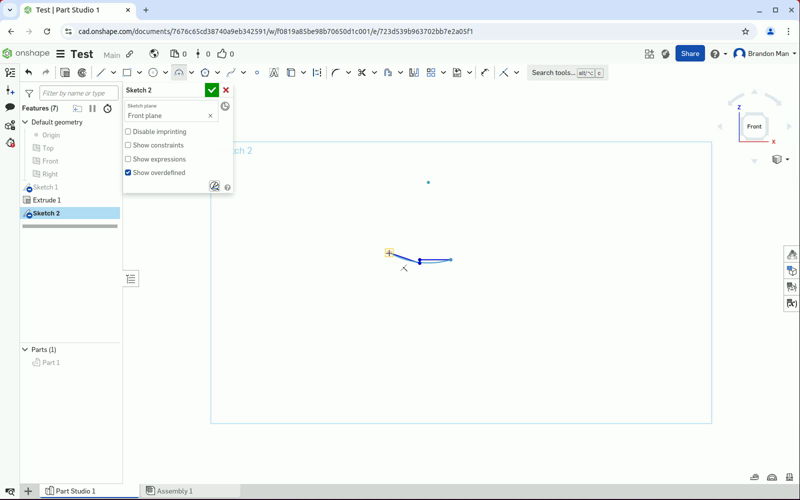
mouse_move(423, 228)
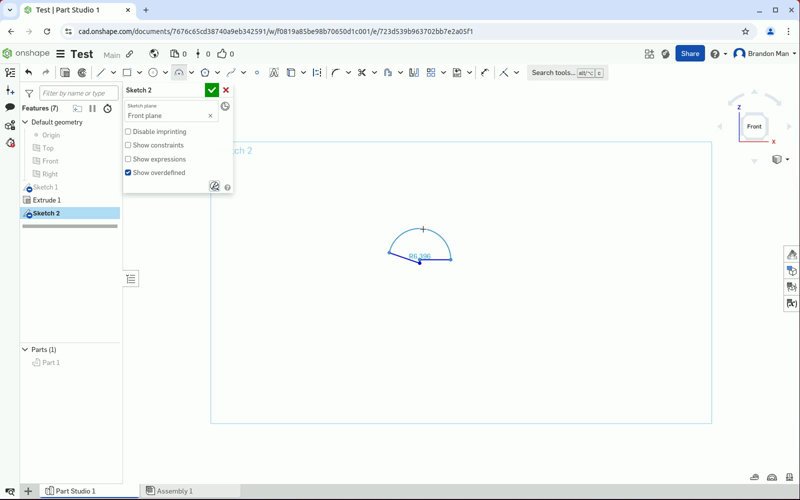
click(423, 228)
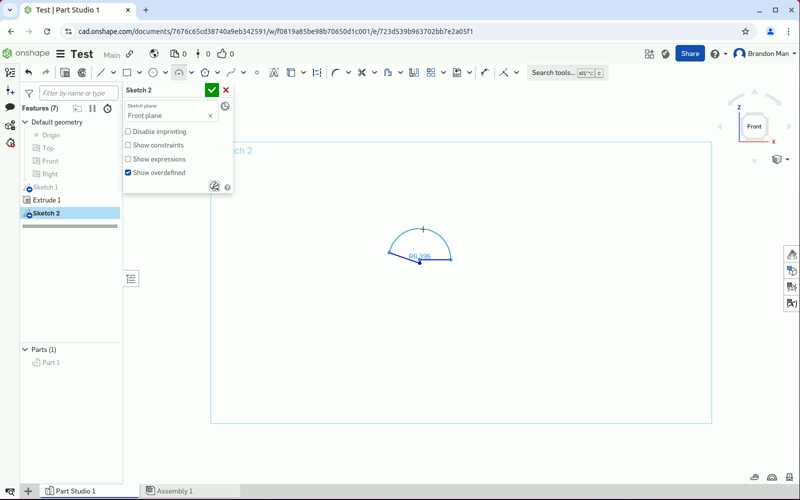
key_up(shift)
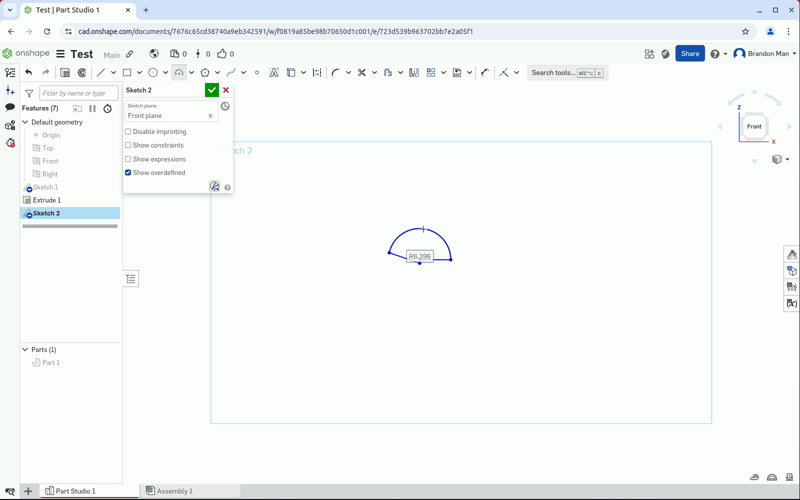
key(esc)
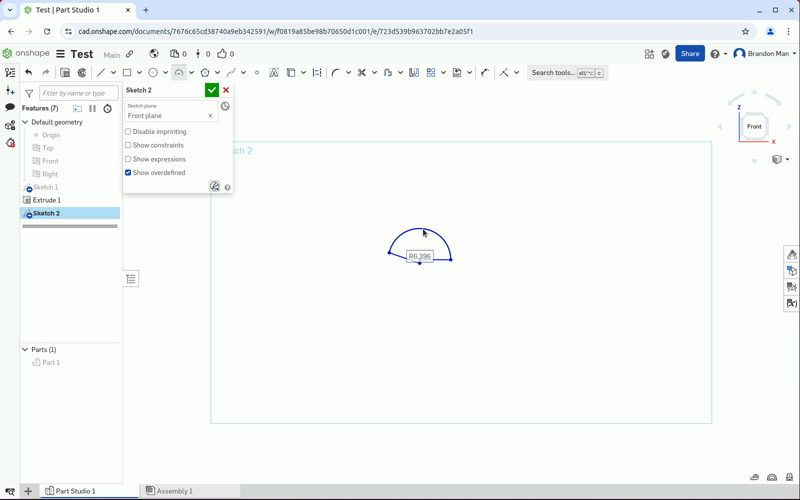
mouse_move(414, 244)
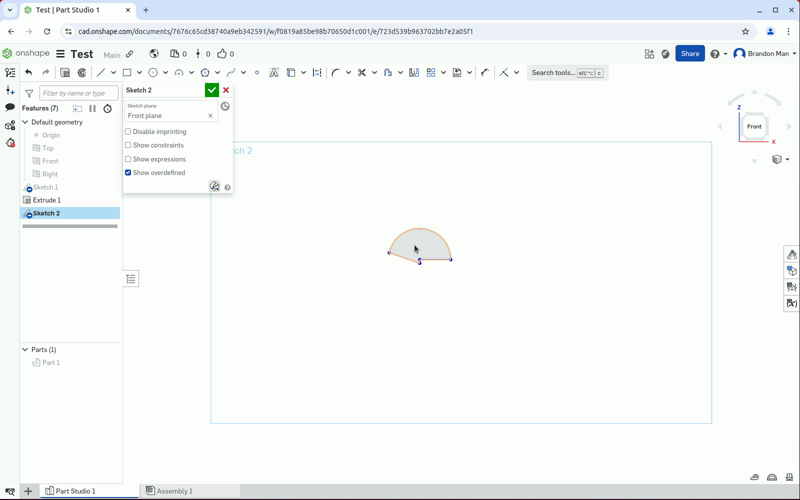
scroll(6)
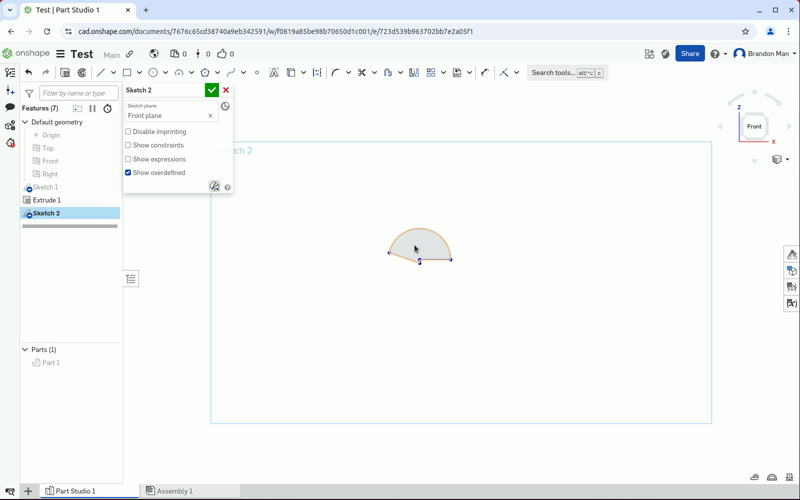
scroll(6)
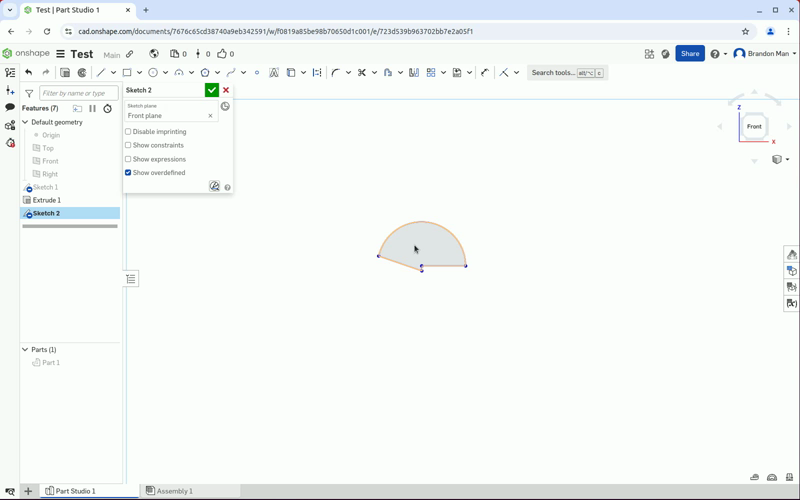
scroll(6)
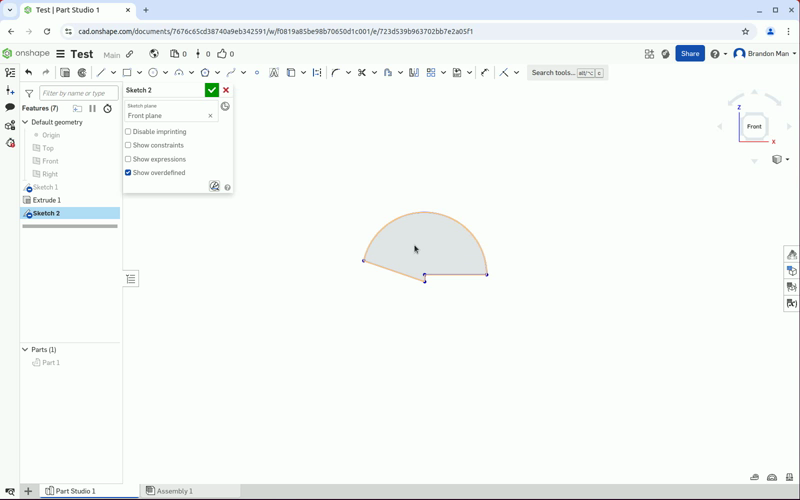
scroll(6)
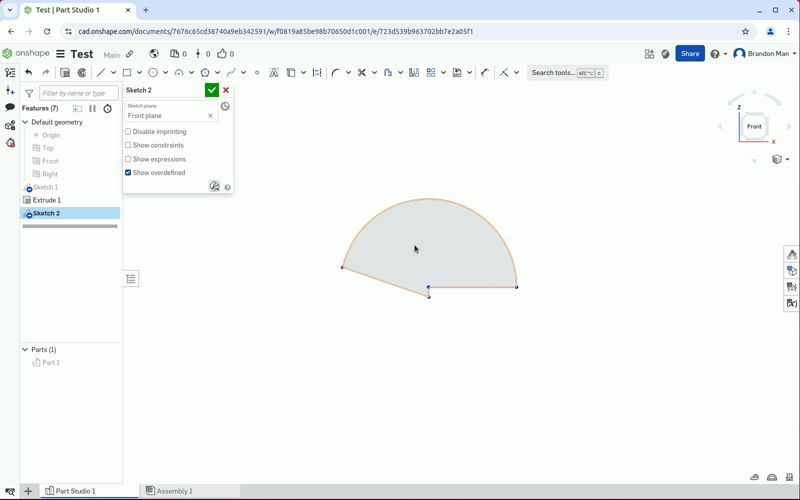
scroll(6)
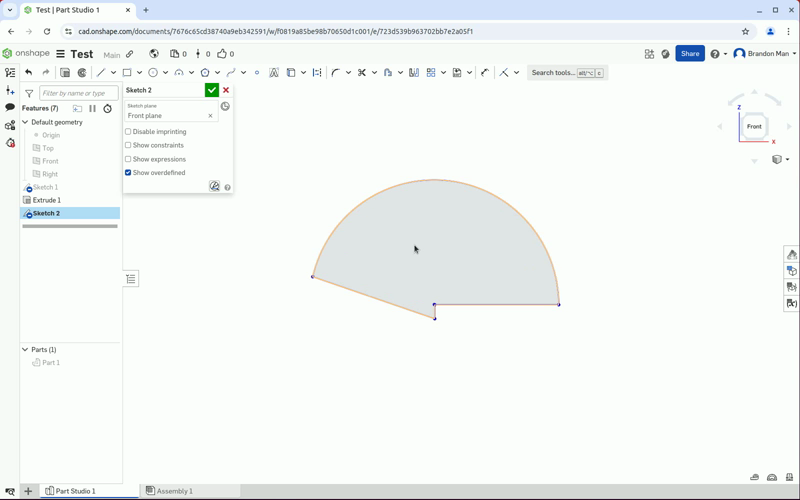
scroll(6)
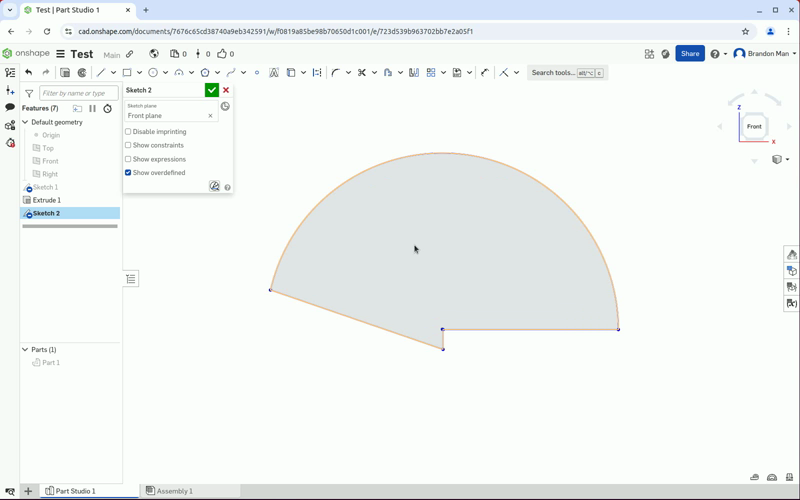
scroll(6)
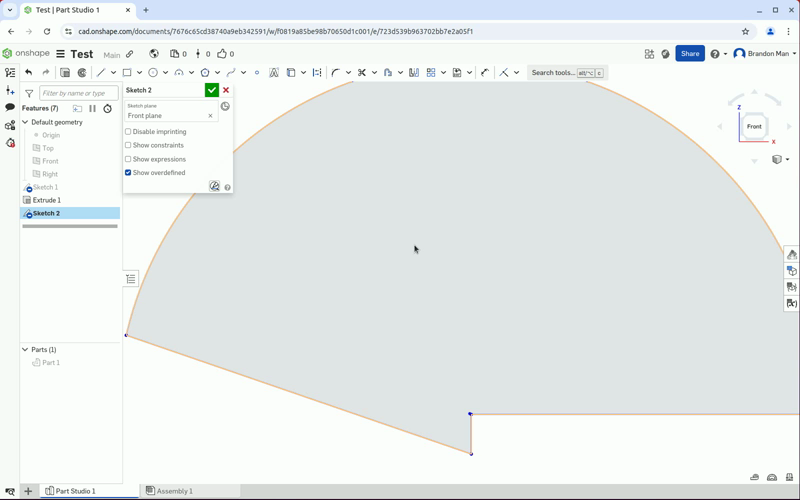
click(414, 244)
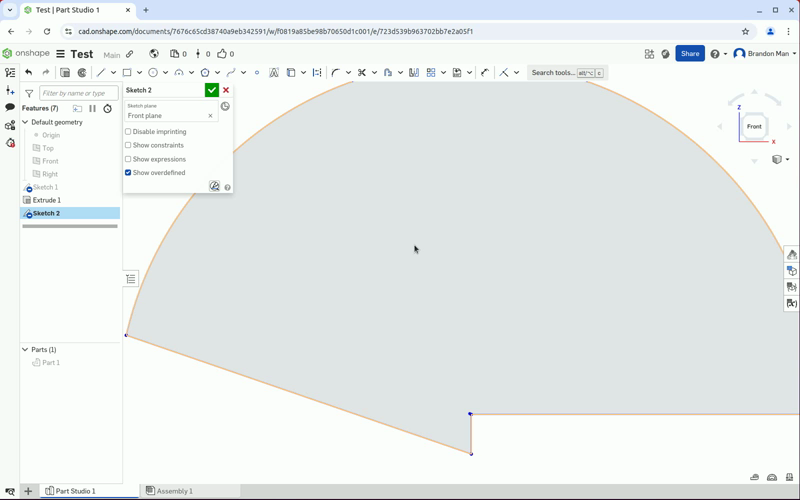
scroll(-6)
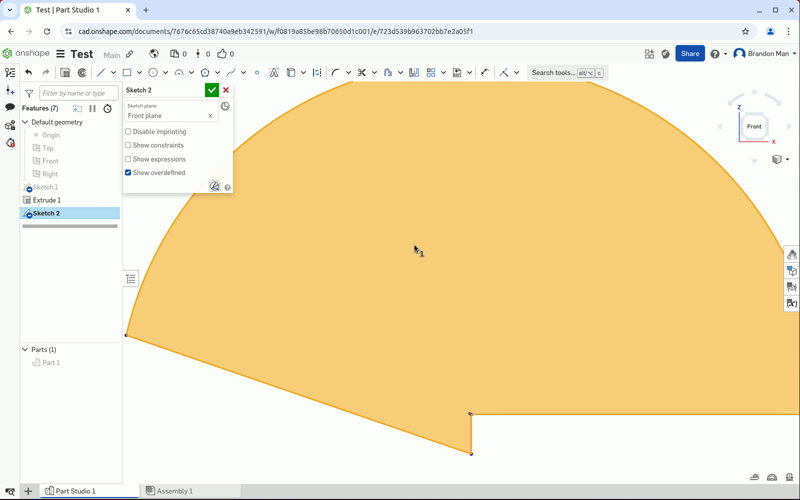
scroll(-6)
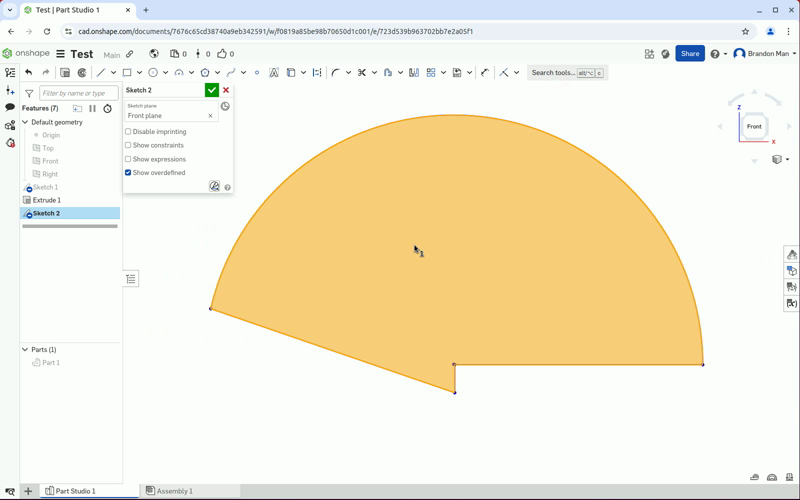
scroll(-6)
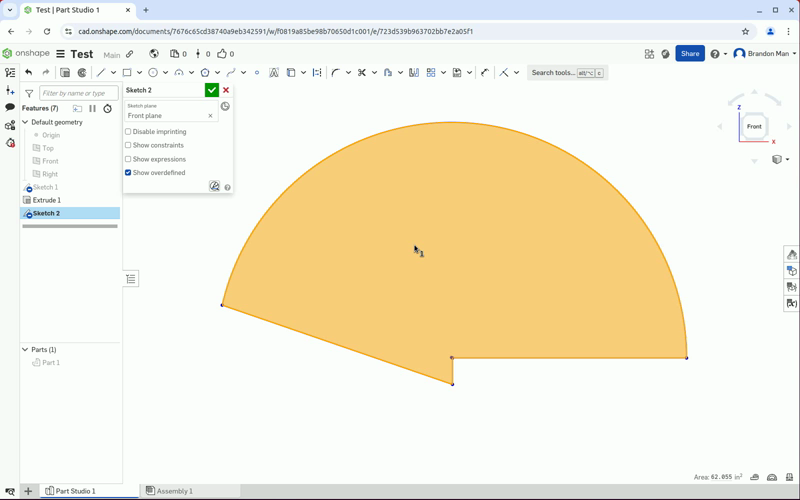
scroll(-6)
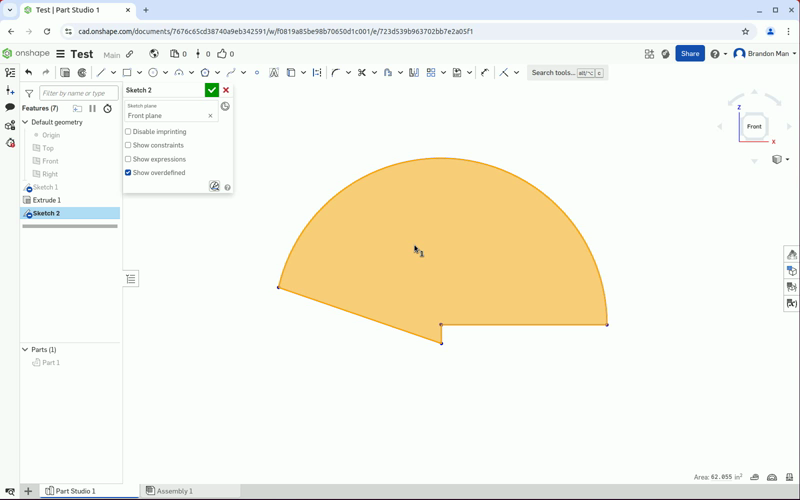
scroll(-6)
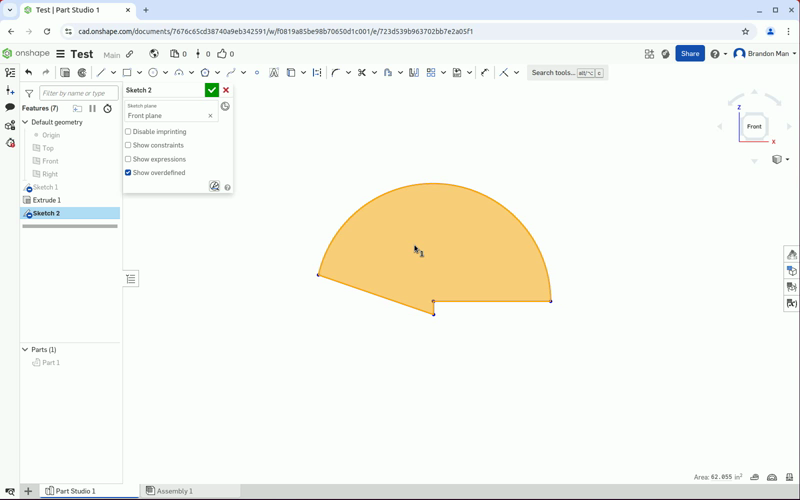
scroll(-6)
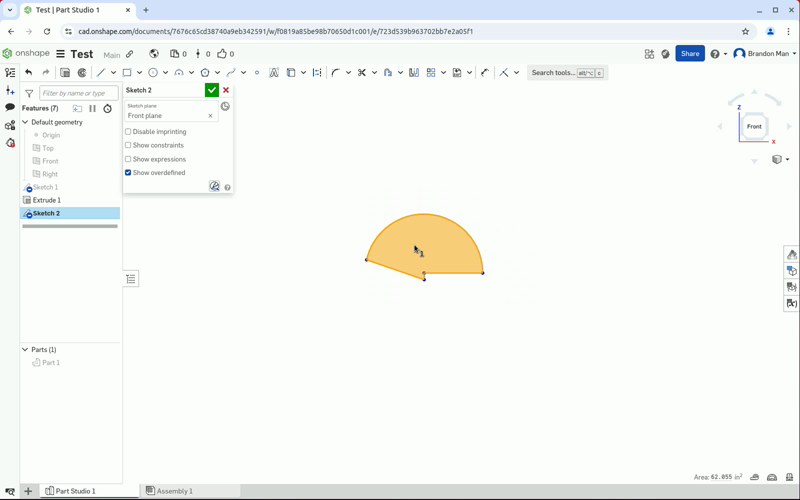
scroll(-6)
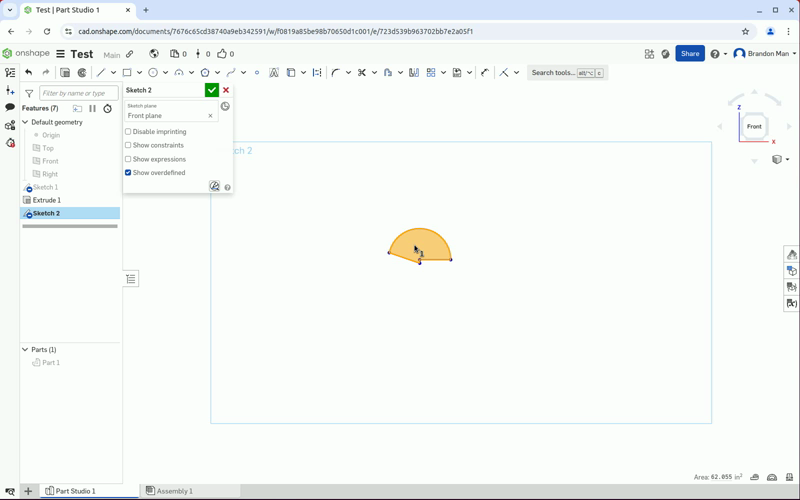
mouse_move(73, 352)
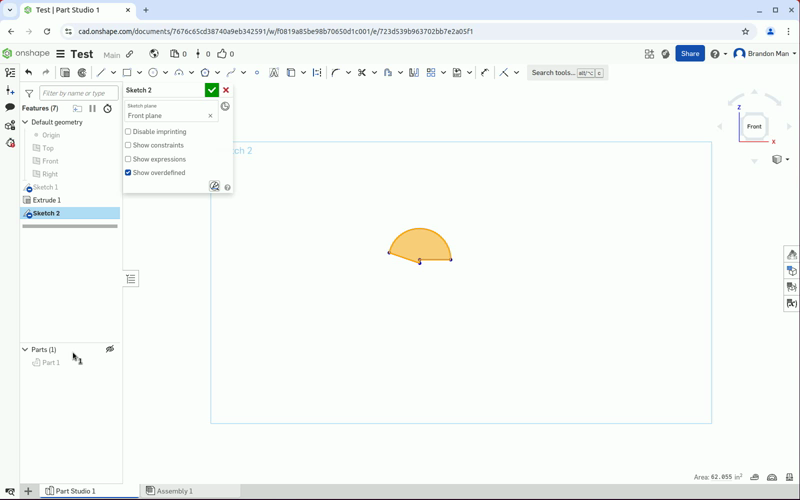
key(shift+y)
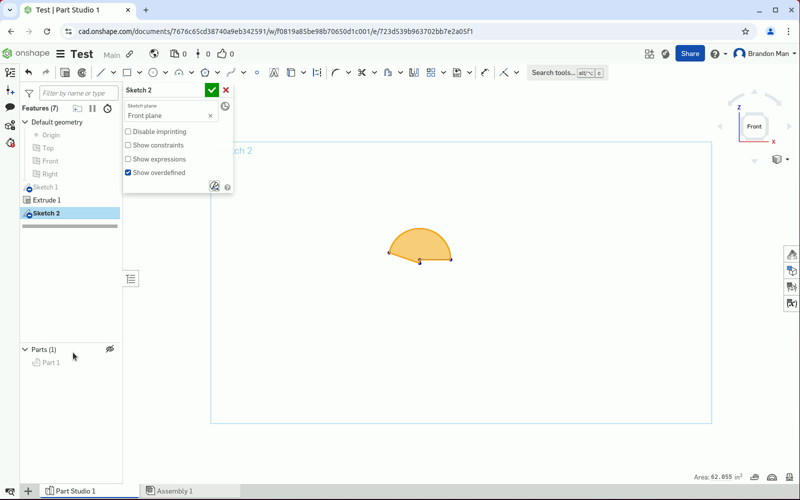
key(shift+e)
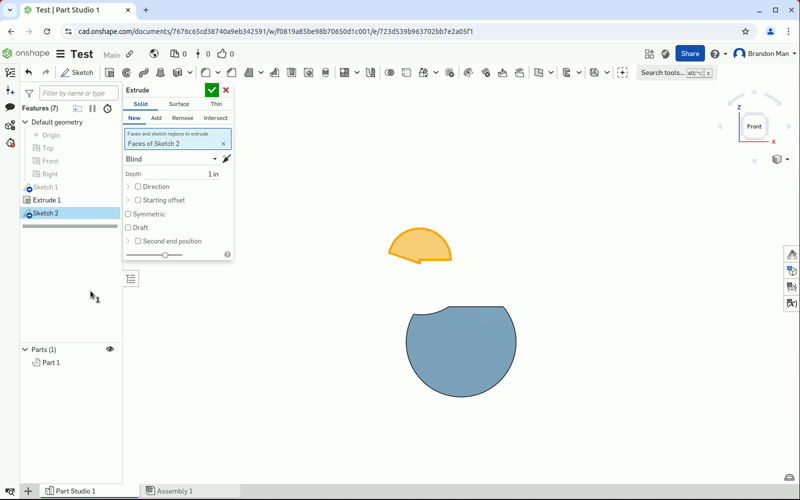
mouse_move(143, 106)
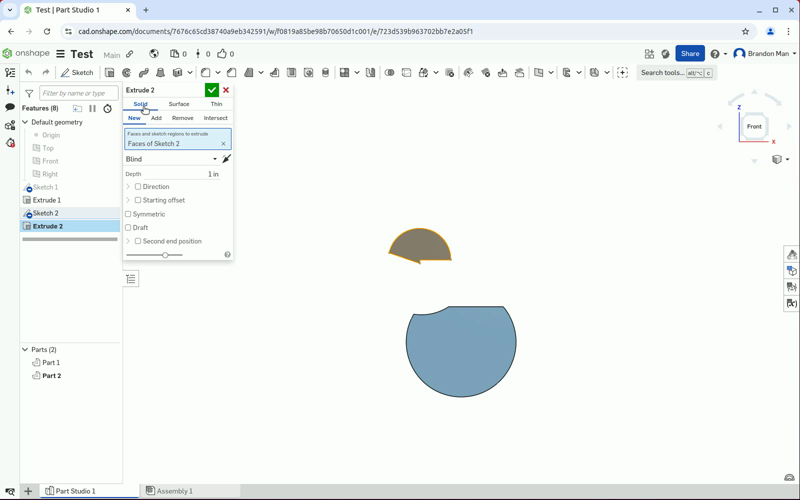
click(143, 106)
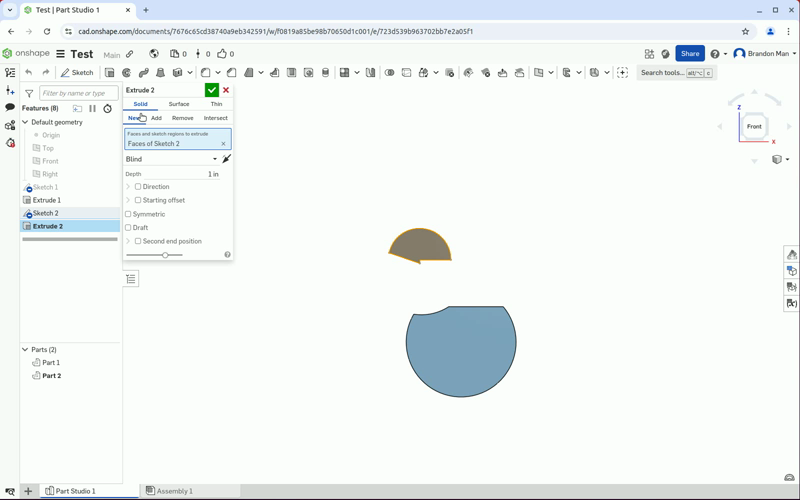
mouse_move(137, 120)
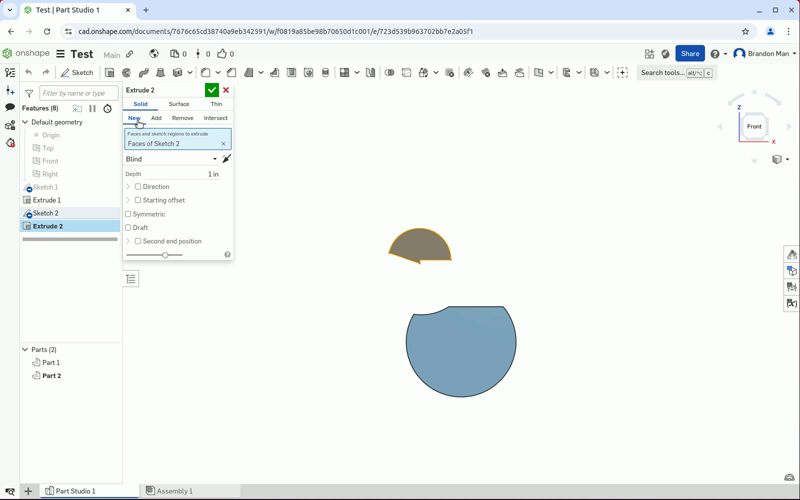
click(137, 120)
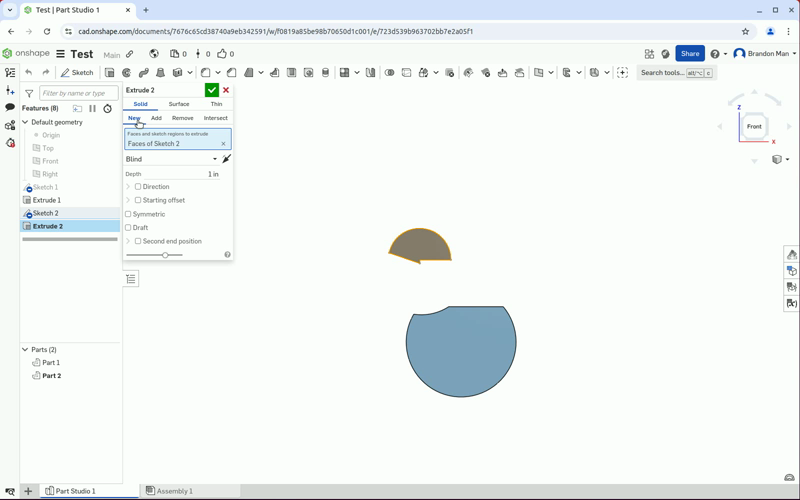
key(tab, 4)
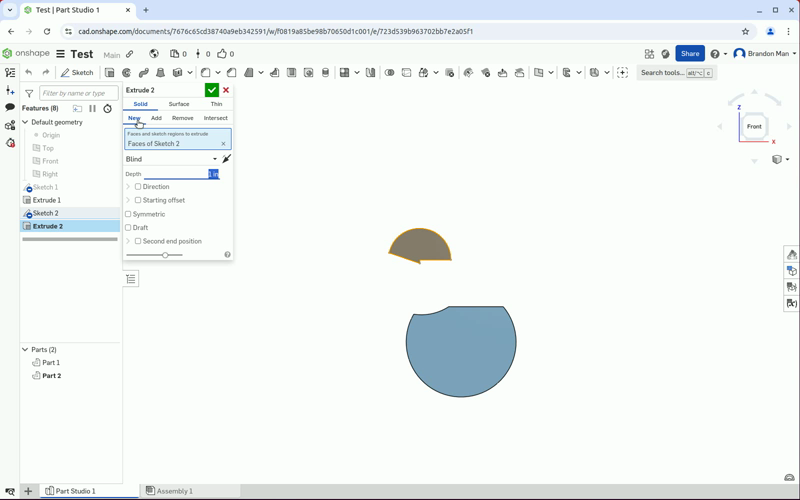
text(4.814)
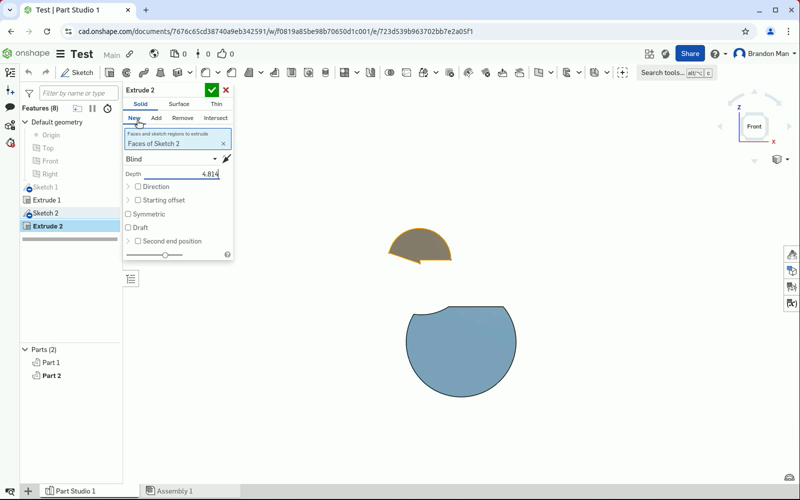
key(enter)
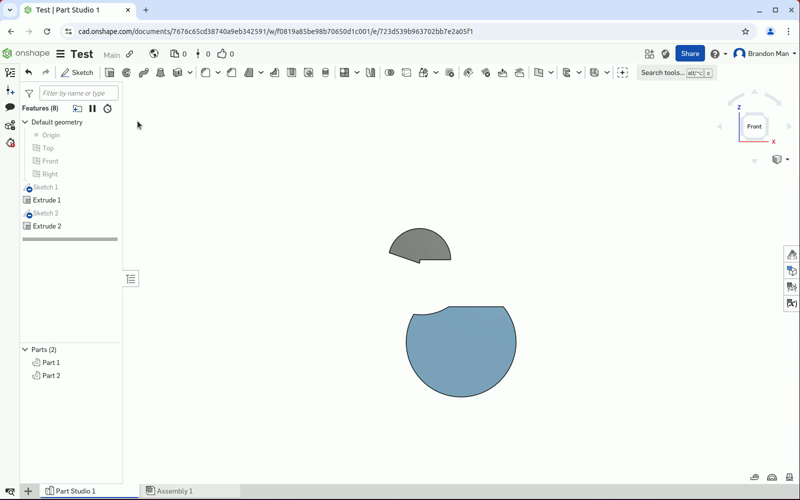
key(shift+h)
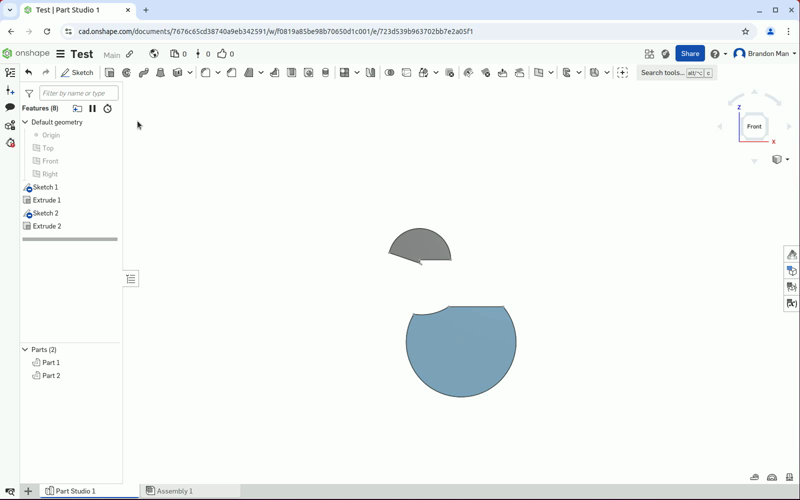
key(shift+h)
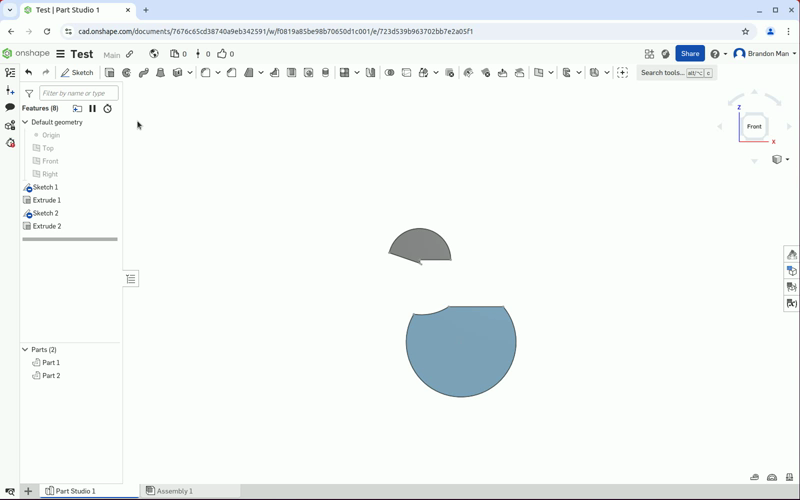
key(shift+7)
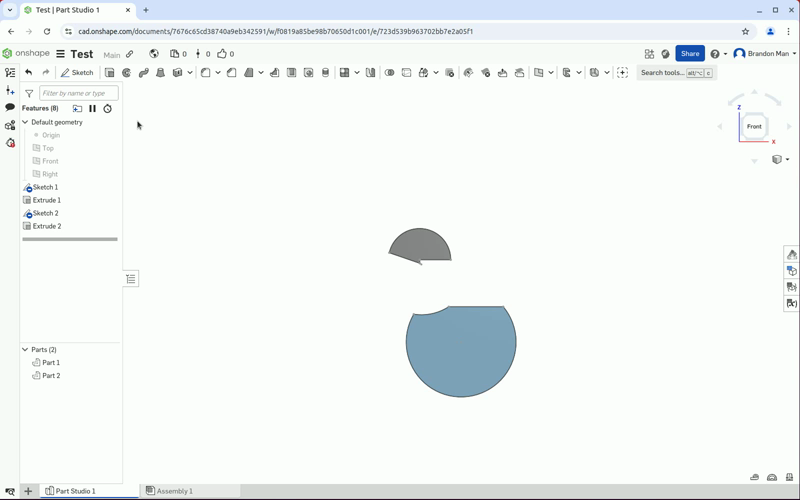
key(left, 2)
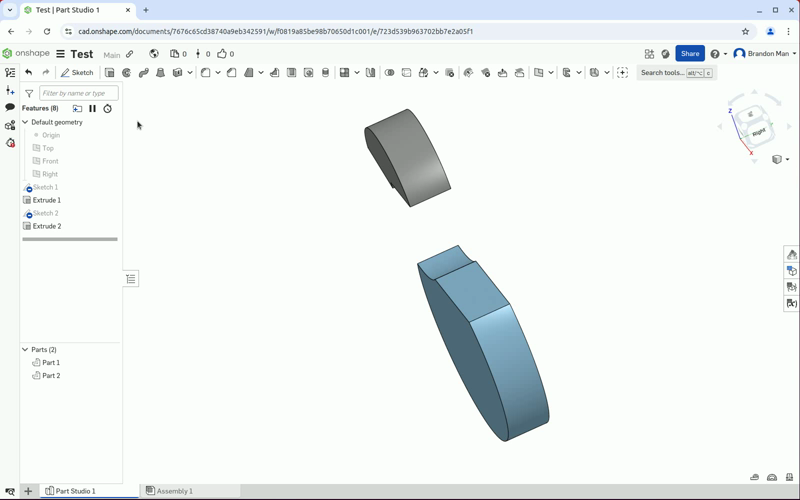
key(down, 2)
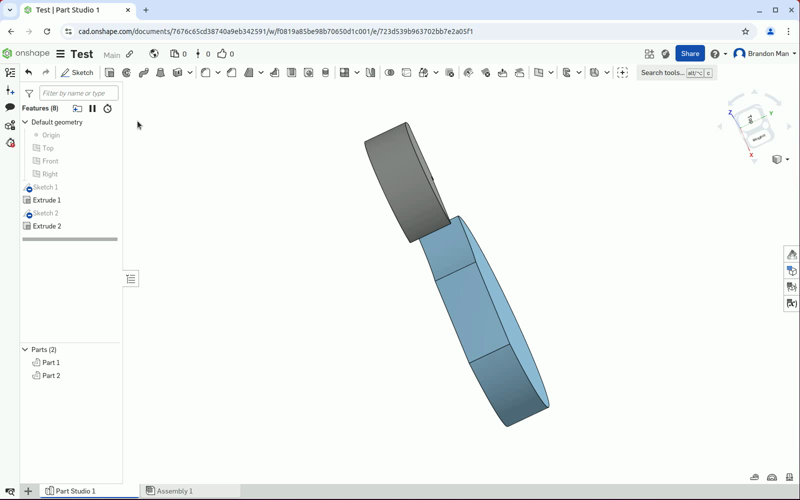
key(up, 2)
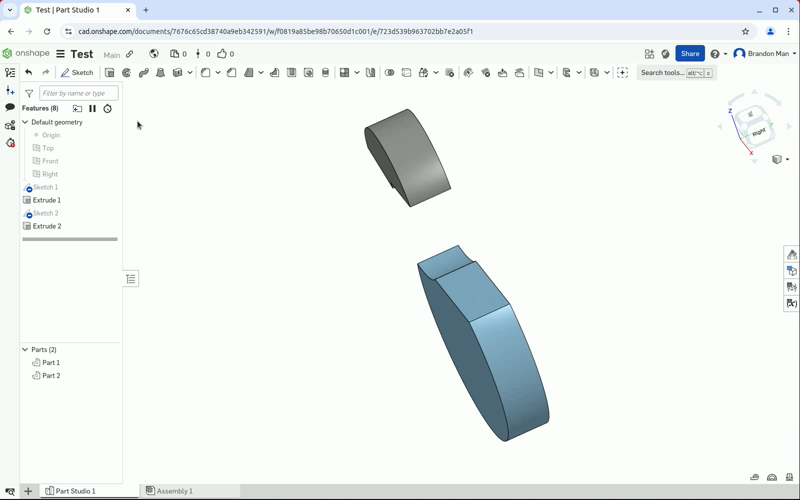
key(right, 2)
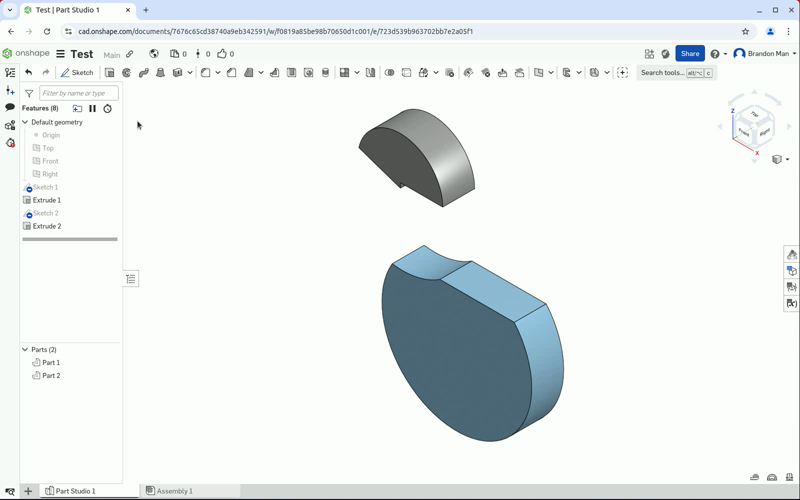
mouse_move(73, 189)
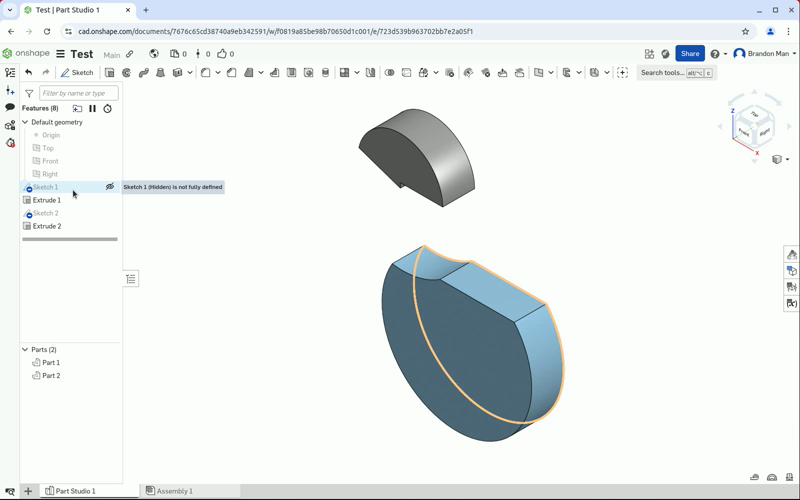
click(73, 189)